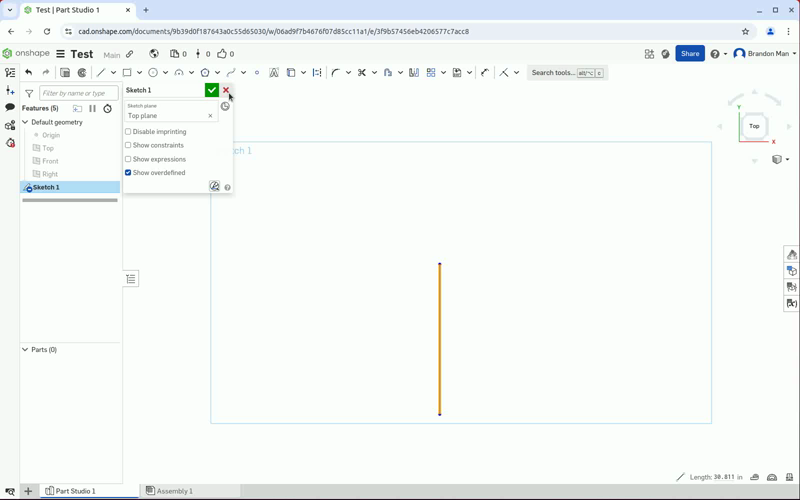
key(shift+h)
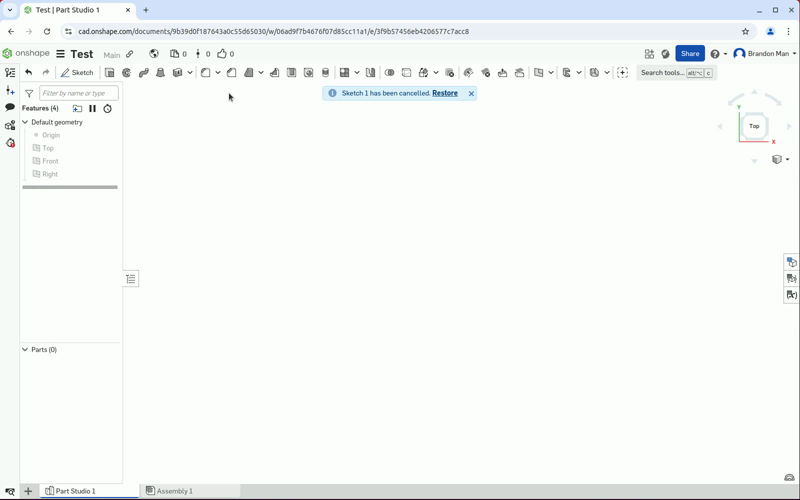
mouse_move(73, 352)
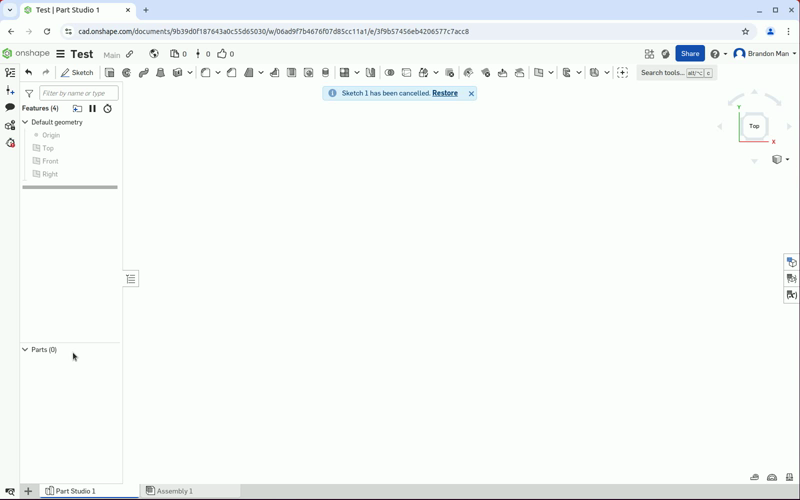
key(y)
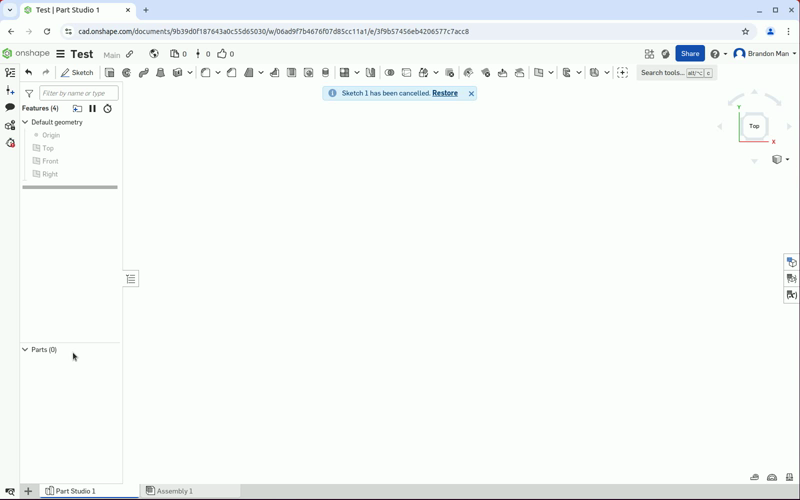
key(shift+p)
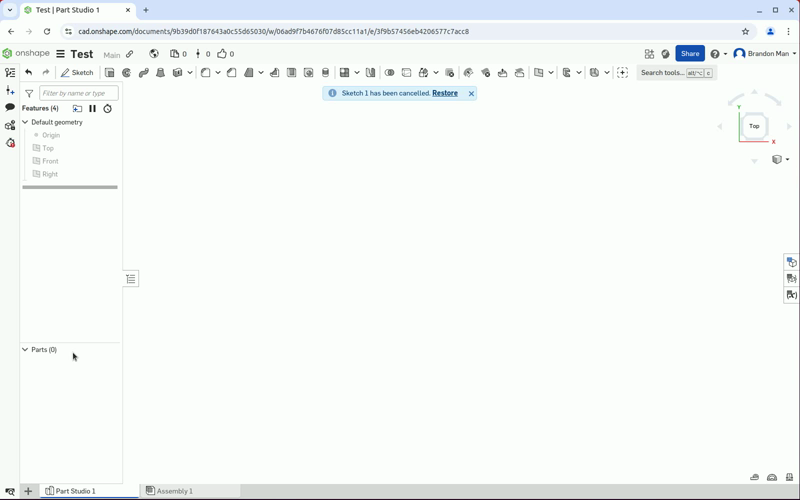
key(space)
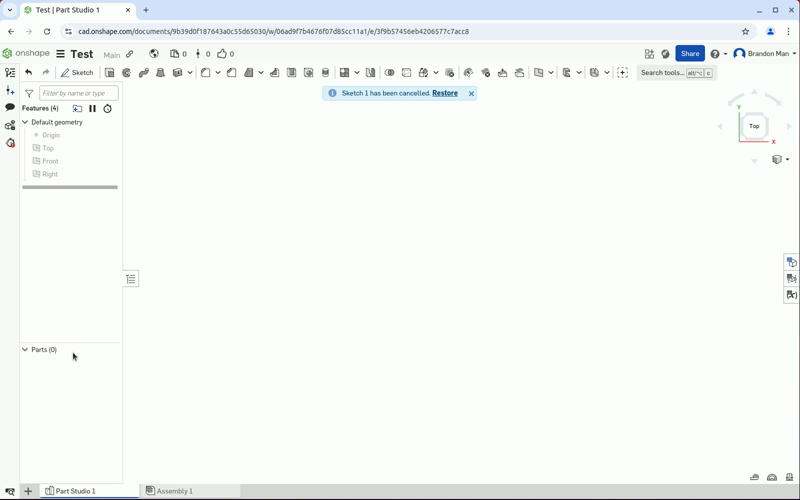
key_down(shift)
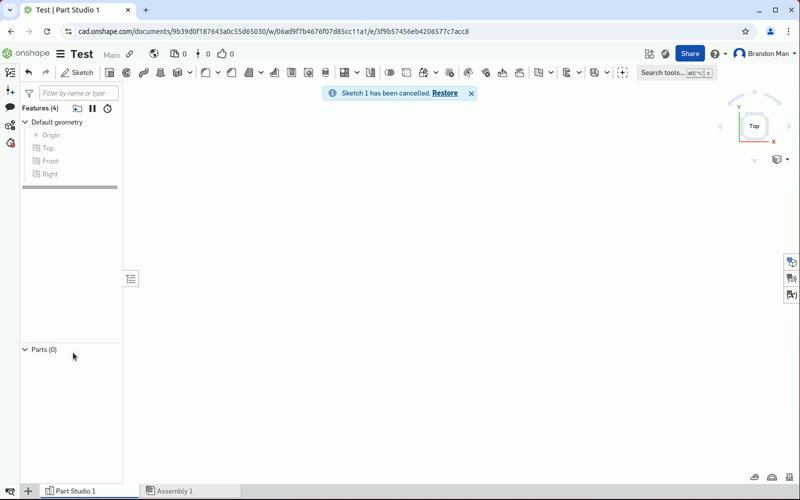
key(up)
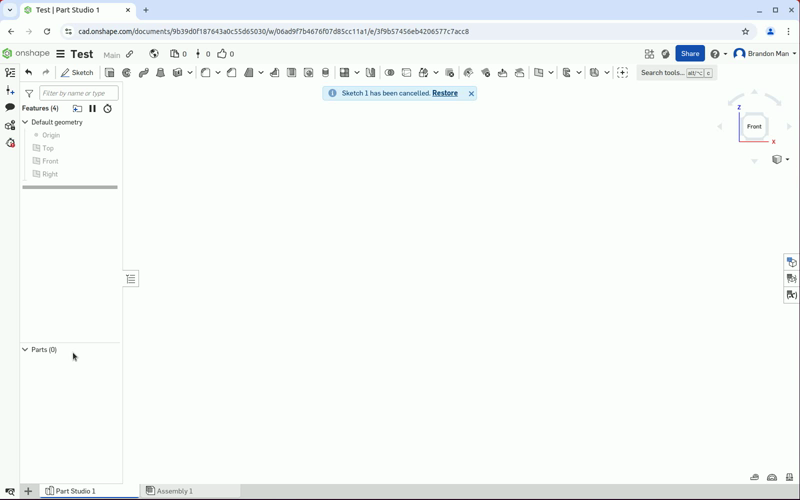
key_up(shift)
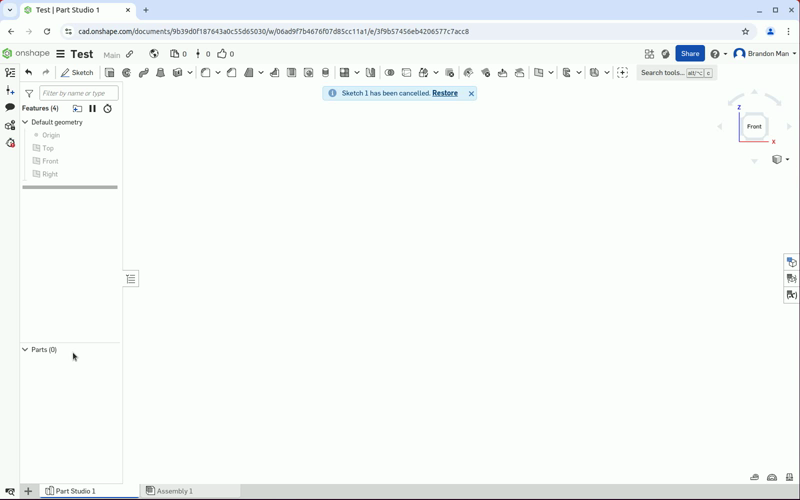
mouse_move(73, 352)
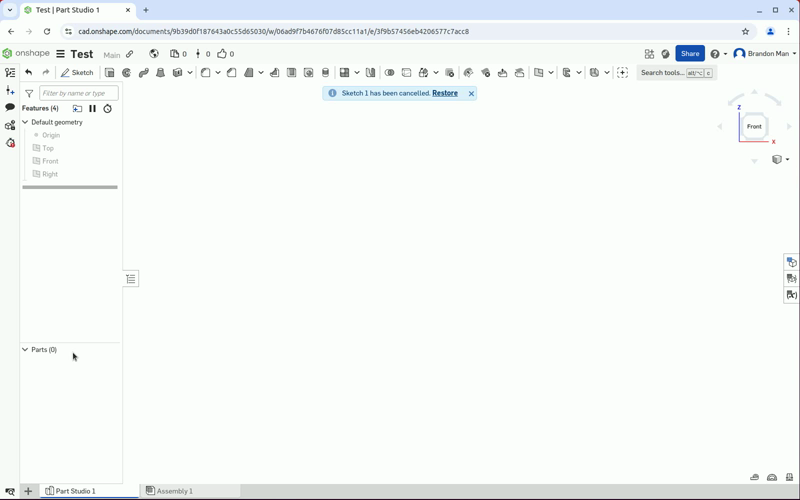
key(shift+y)
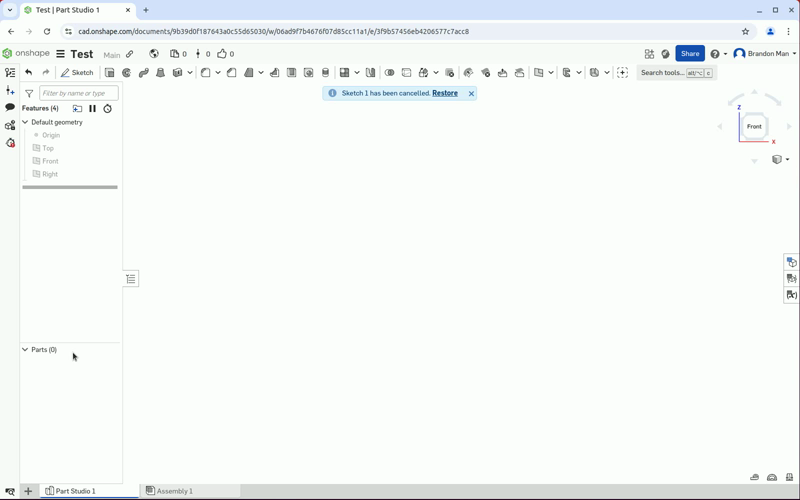
key(shift+s)
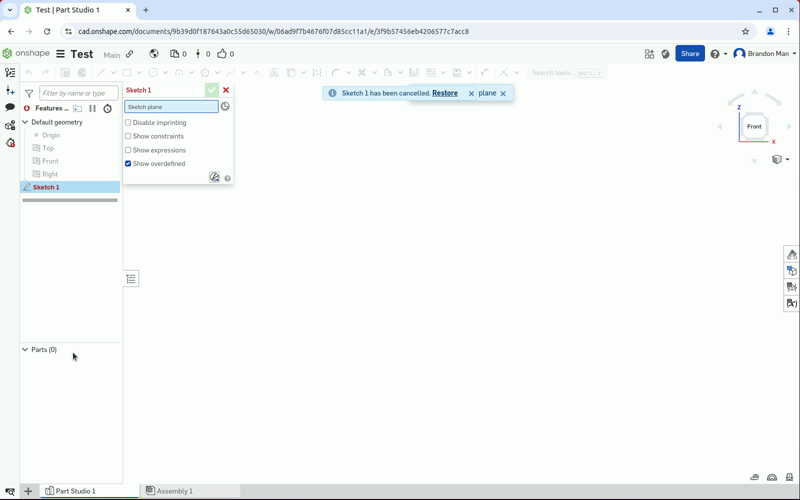
mouse_move(73, 163)
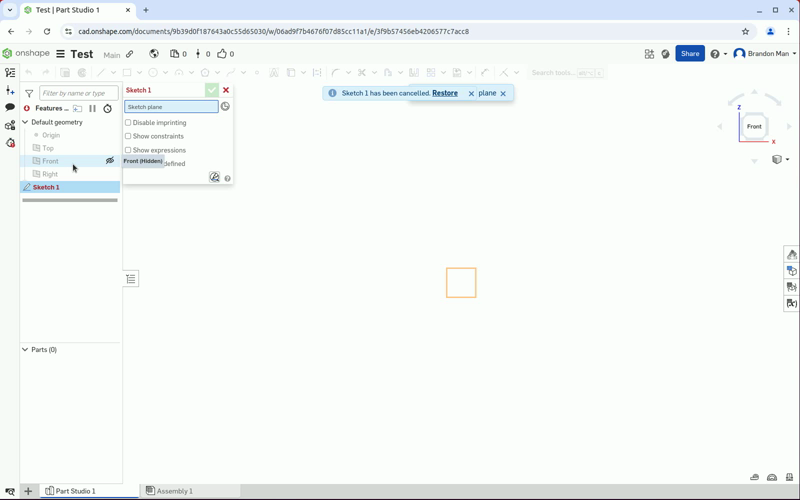
click(73, 163)
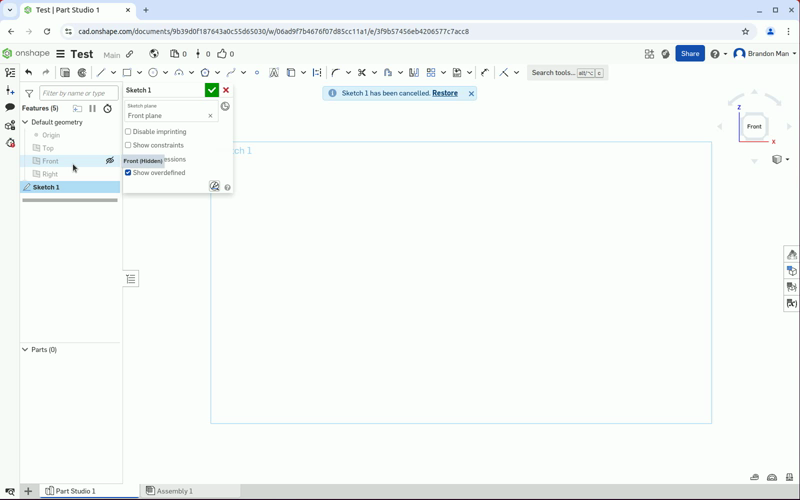
mouse_move(73, 352)
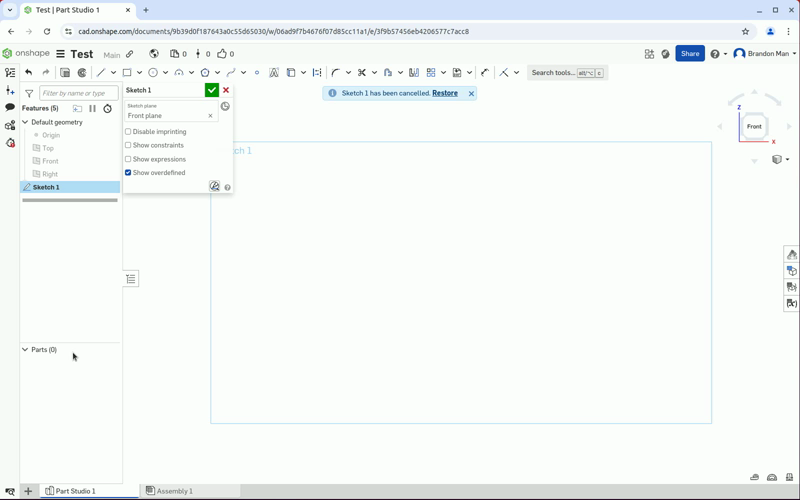
key(y)
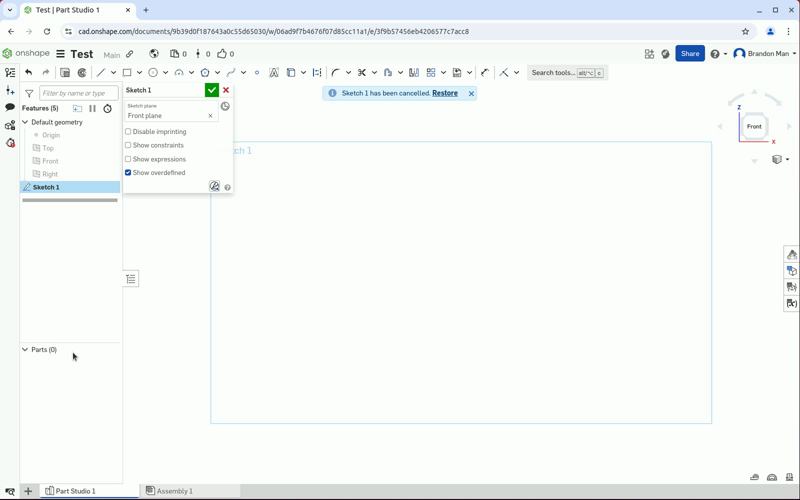
key(a)
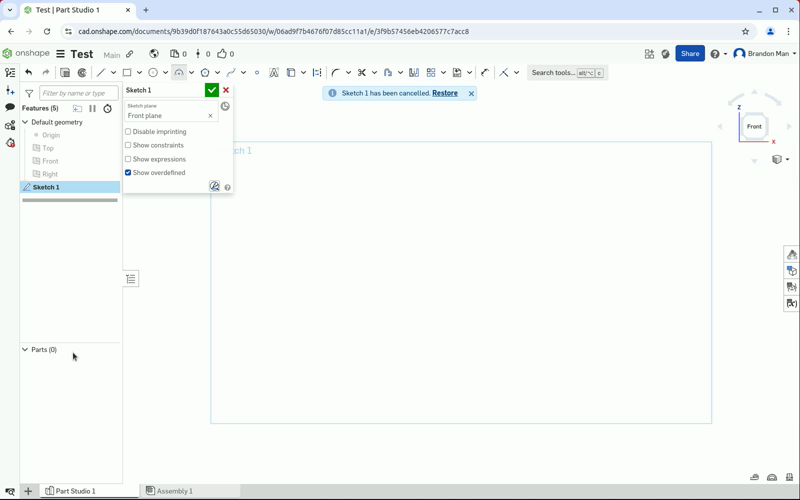
key_down(shift)
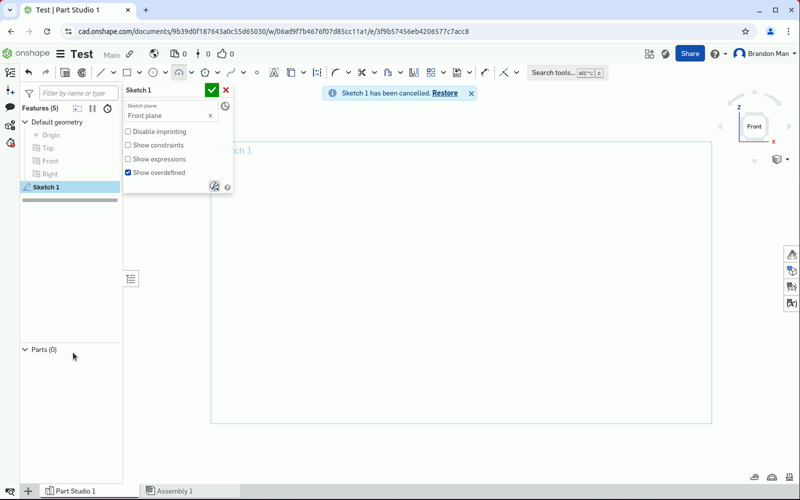
mouse_move(355, 295)
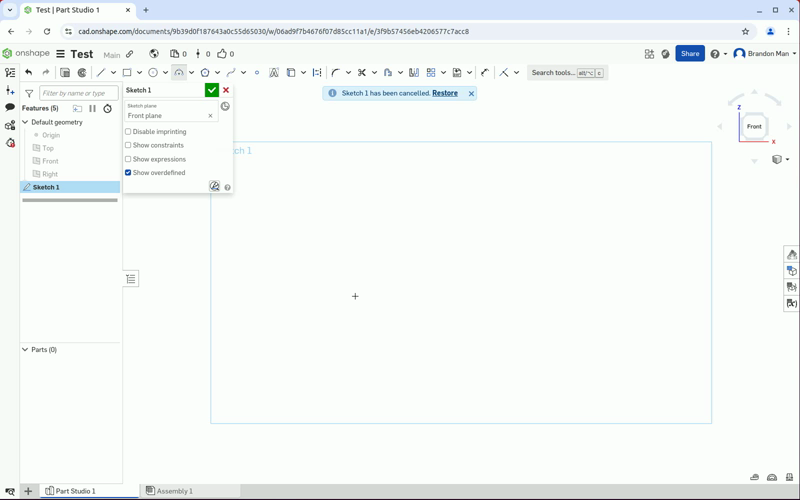
click(355, 295)
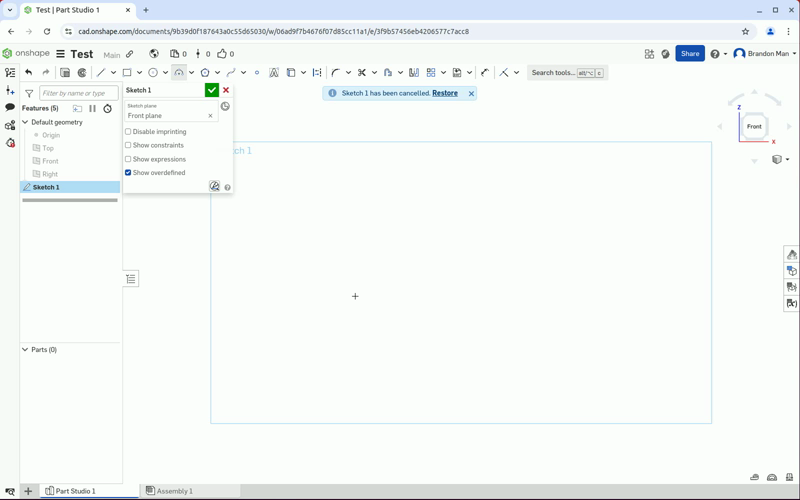
key_up(shift)
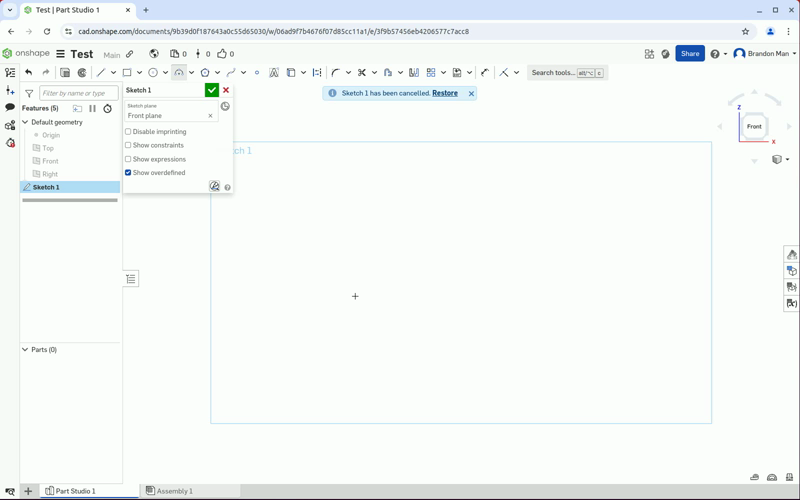
key_down(shift)
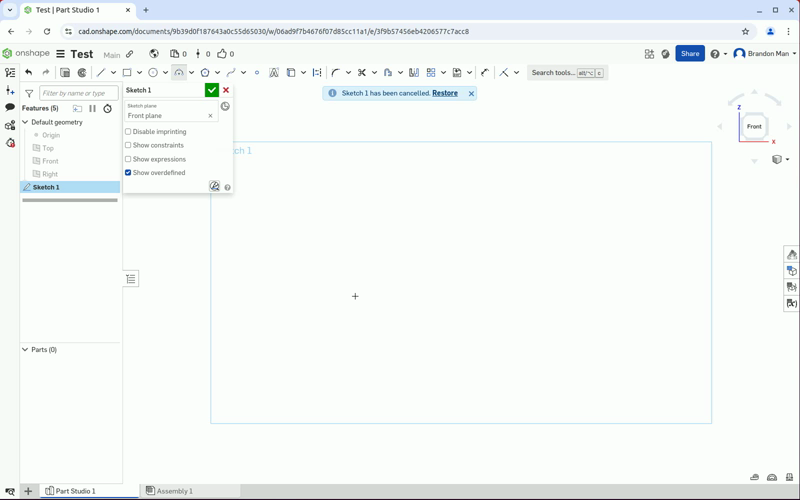
mouse_move(366, 302)
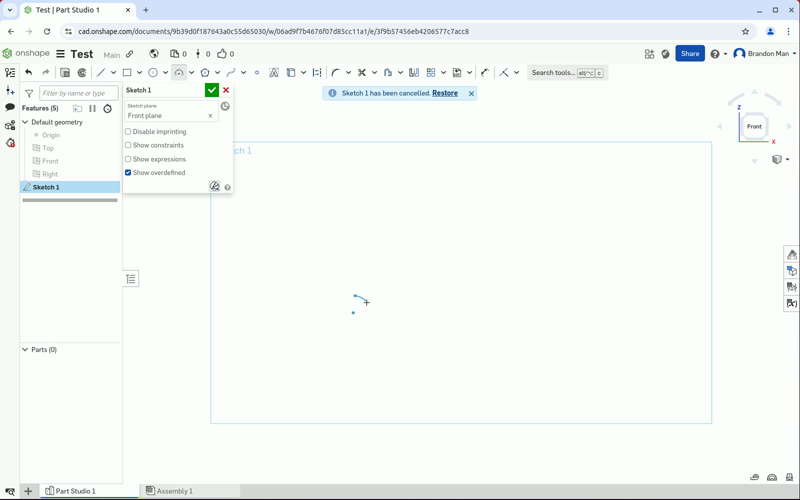
click(366, 302)
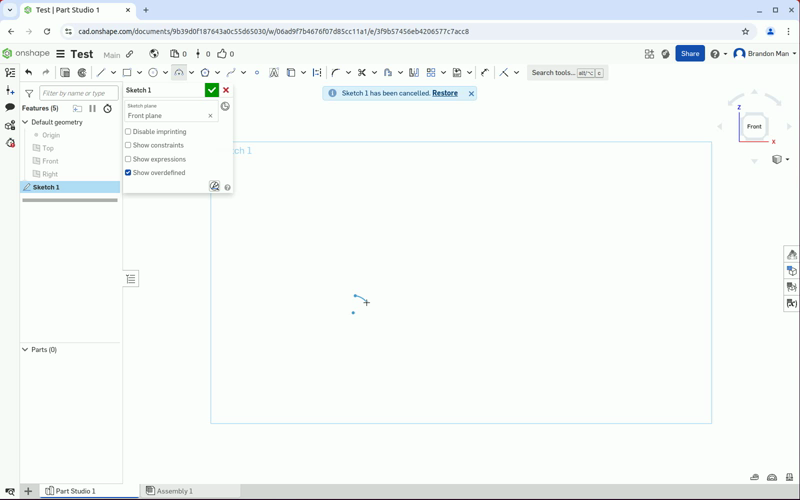
mouse_move(357, 305)
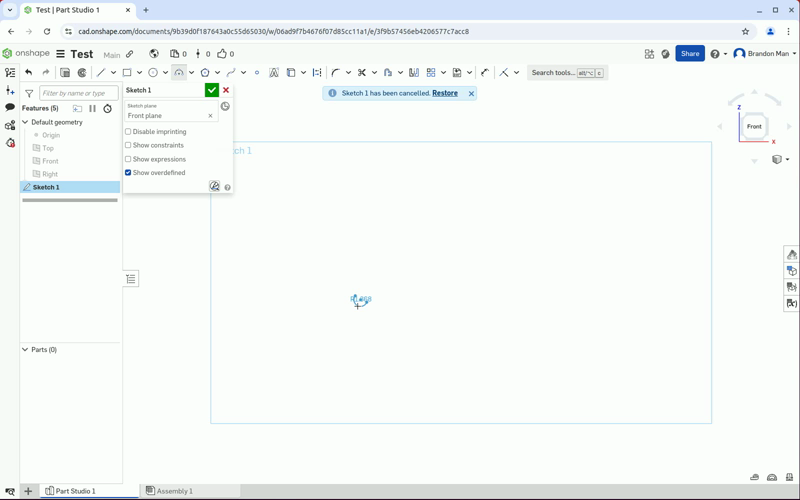
click(357, 305)
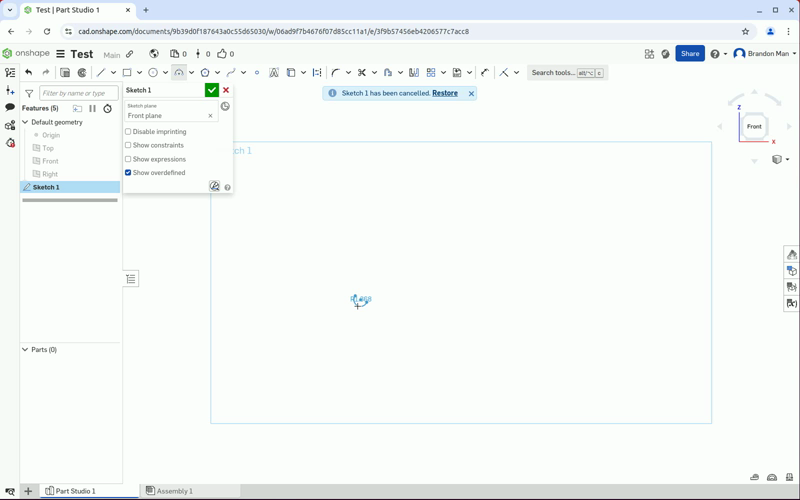
key_up(shift)
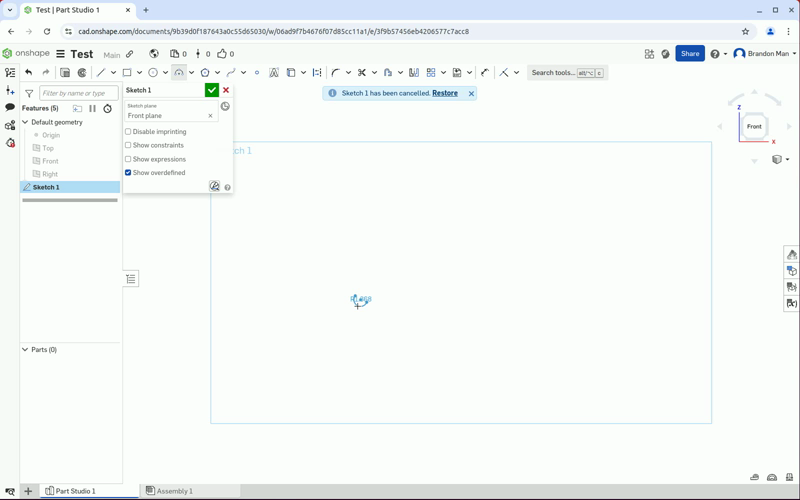
mouse_move(366, 302)
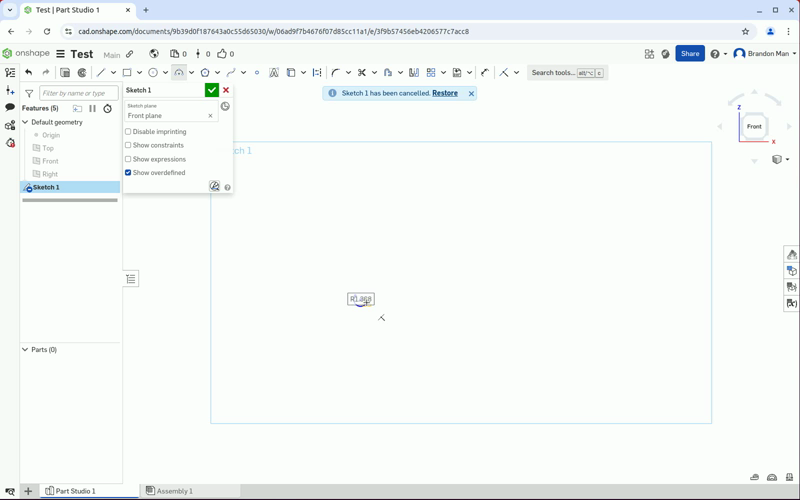
click(366, 302)
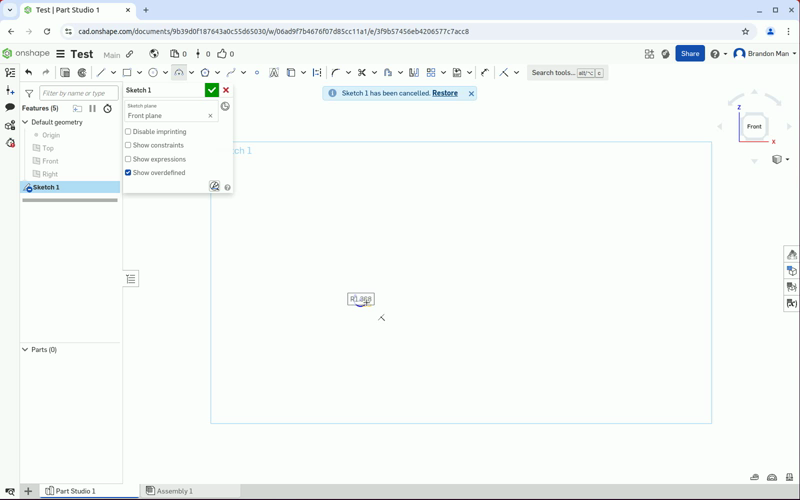
mouse_move(355, 295)
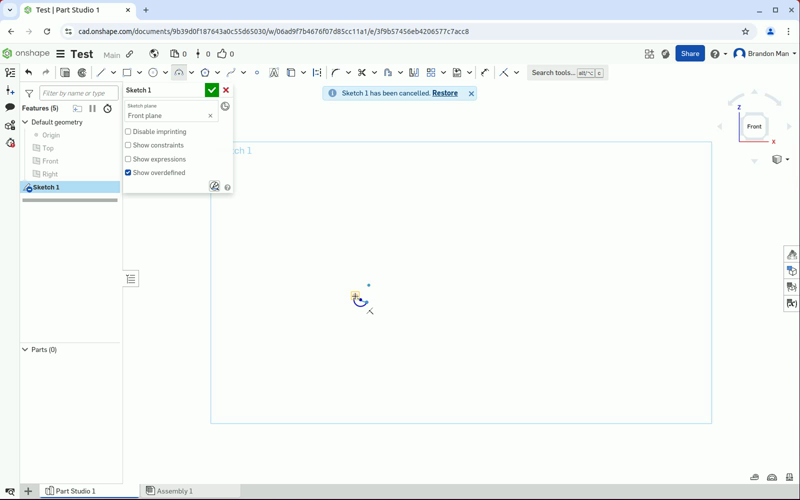
click(355, 295)
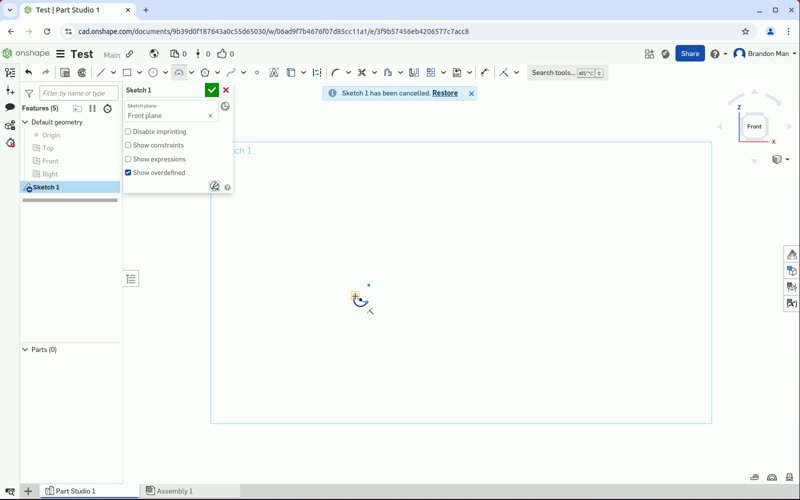
key_down(shift)
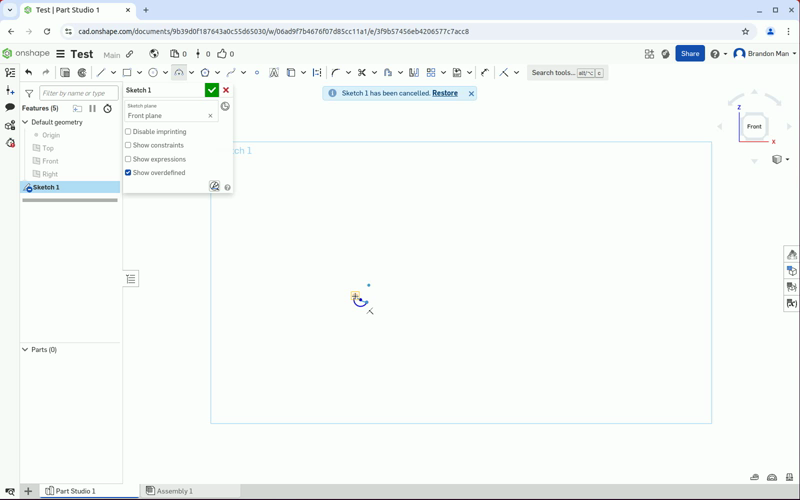
mouse_move(360, 299)
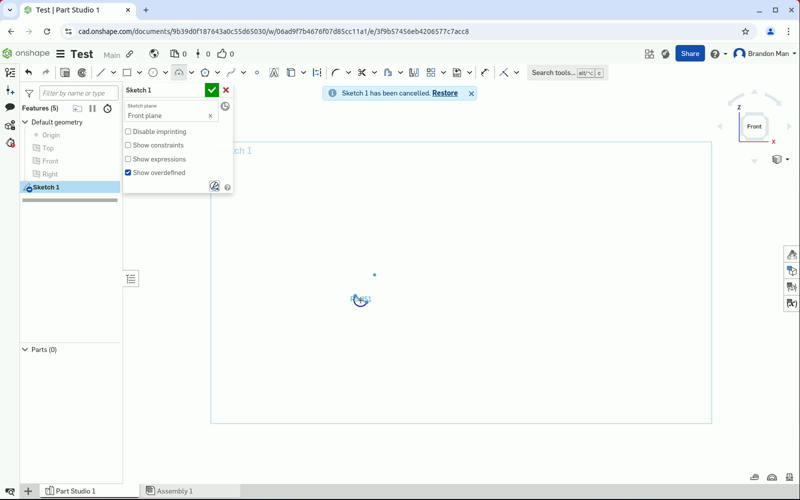
click(360, 299)
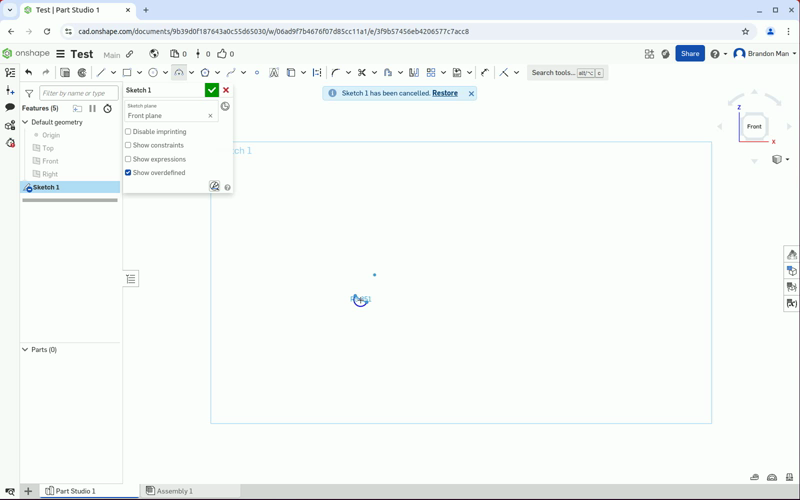
key_up(shift)
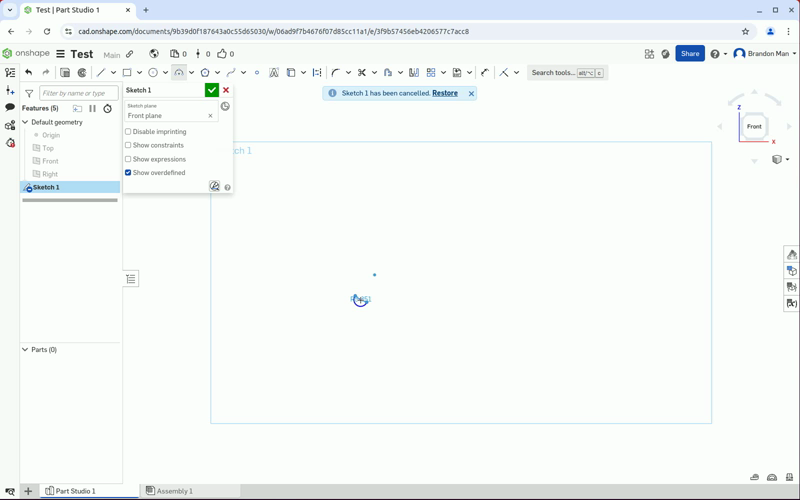
key(esc)
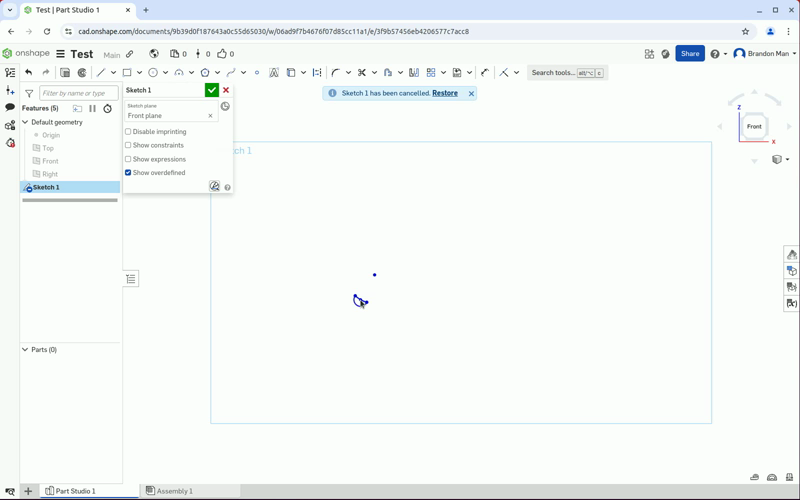
mouse_move(356, 301)
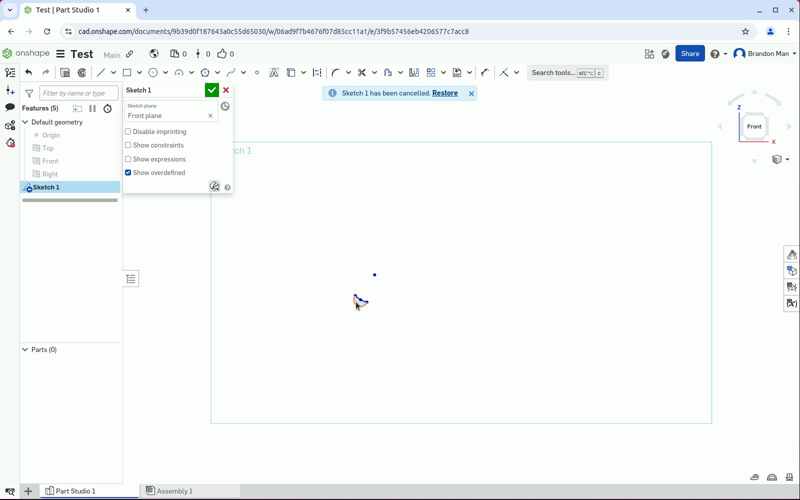
scroll(6)
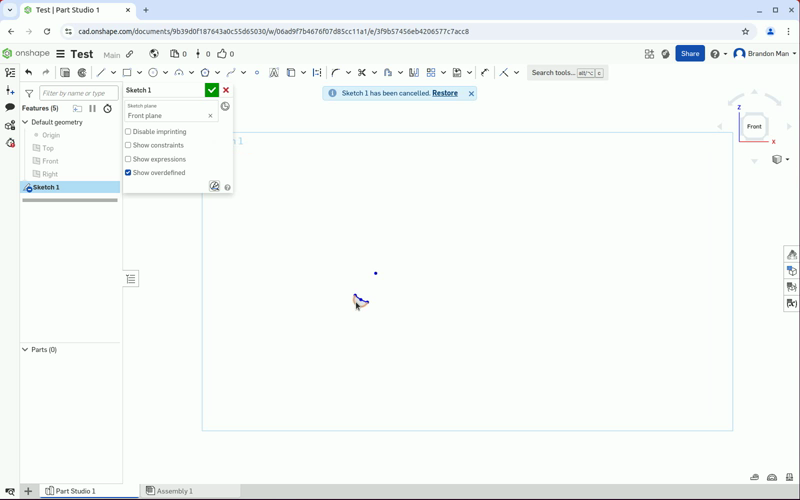
scroll(6)
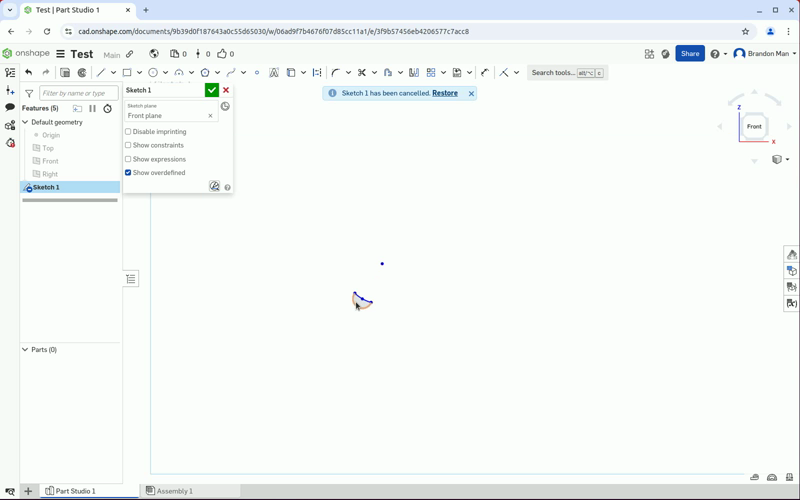
scroll(6)
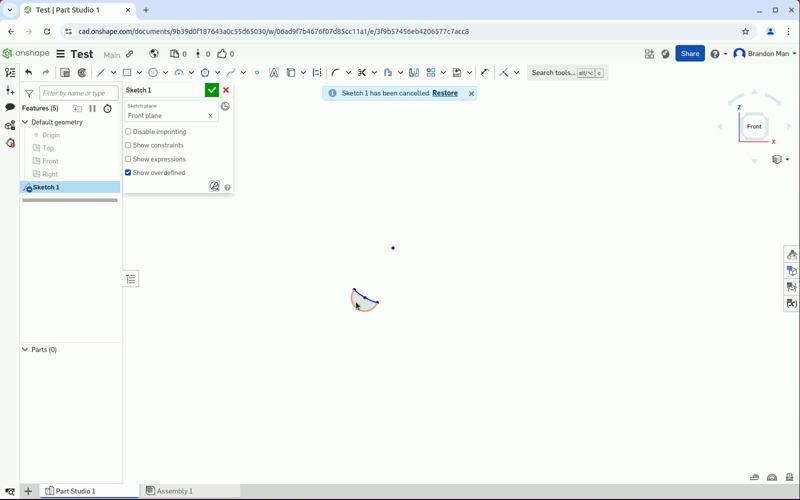
scroll(6)
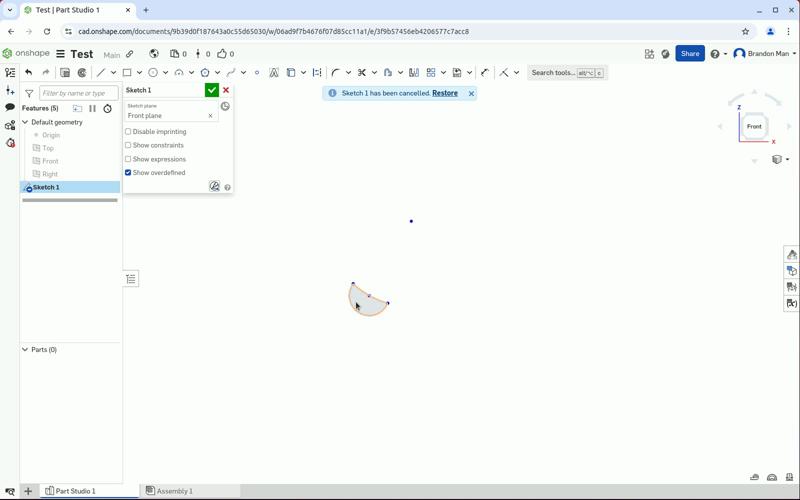
scroll(6)
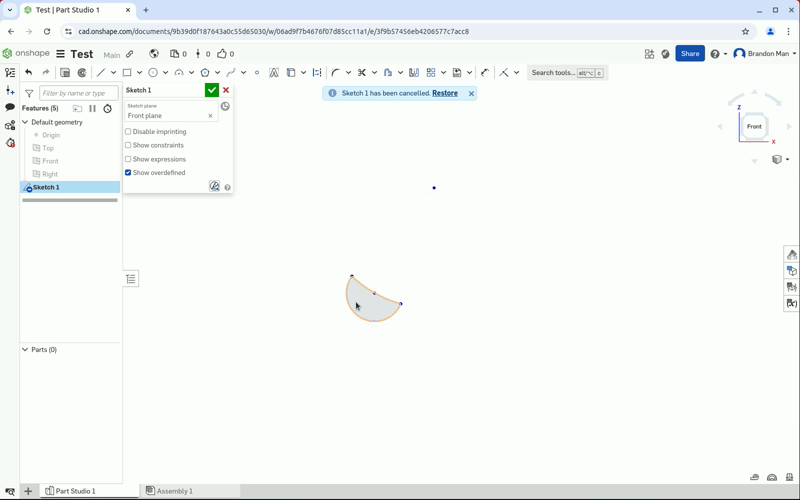
scroll(6)
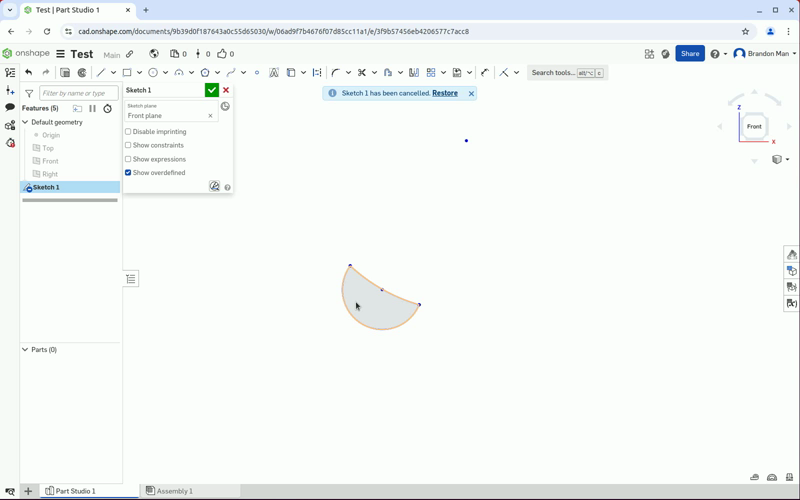
scroll(6)
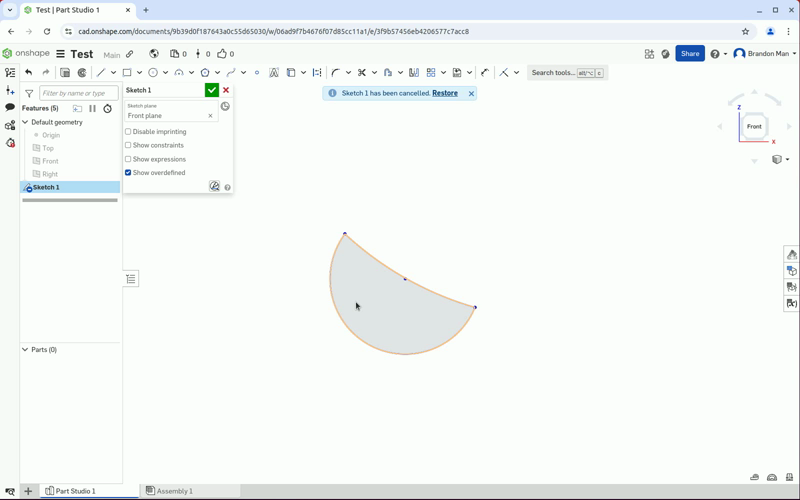
click(356, 301)
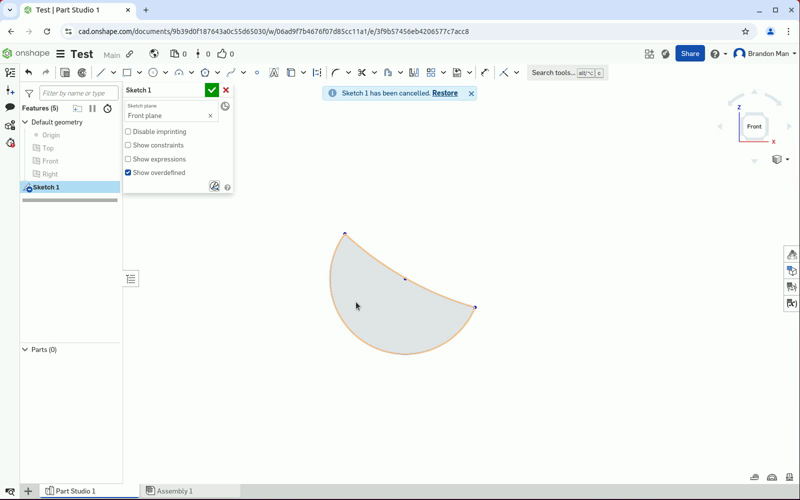
scroll(-6)
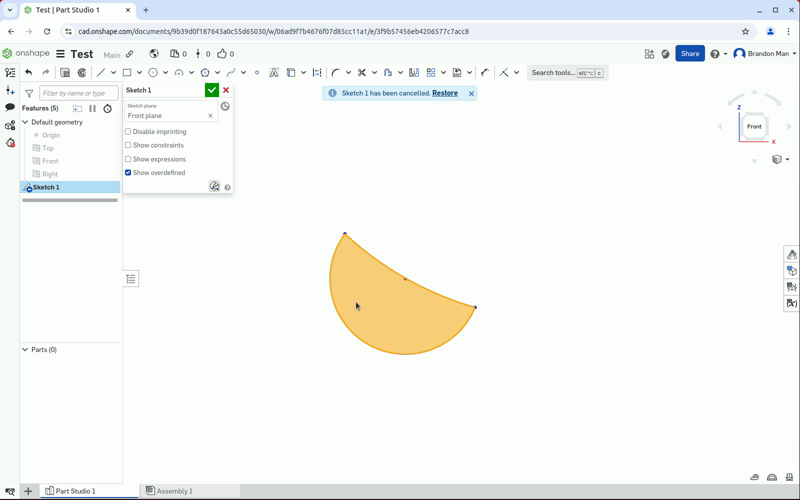
scroll(-6)
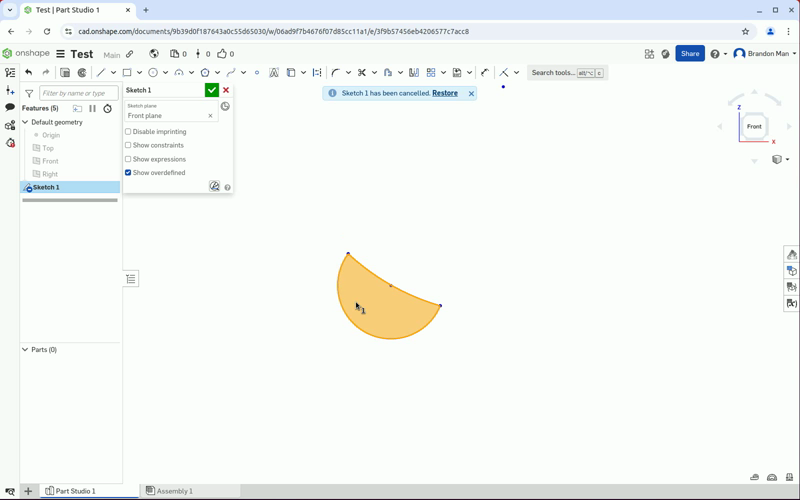
scroll(-6)
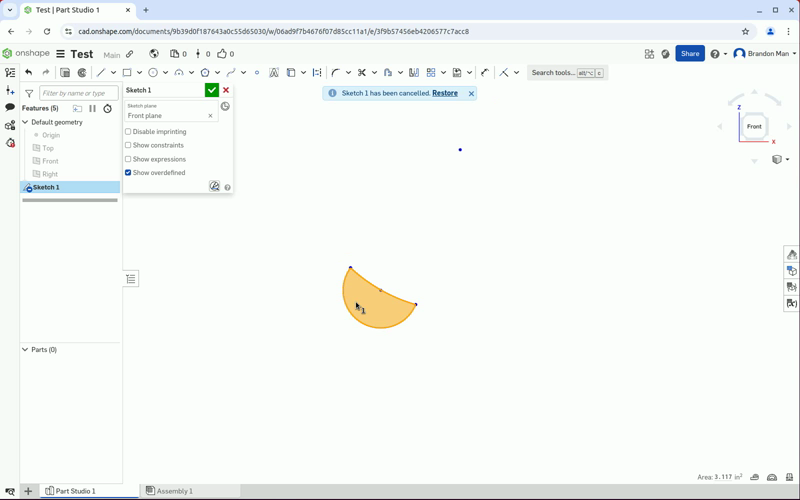
scroll(-6)
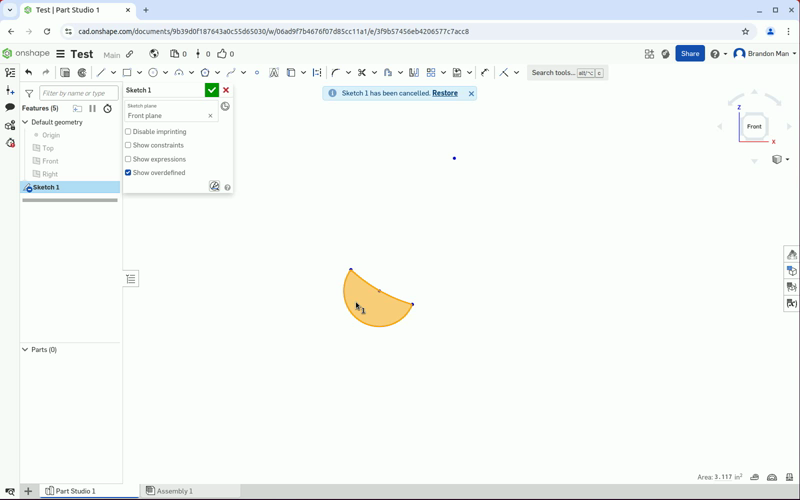
scroll(-6)
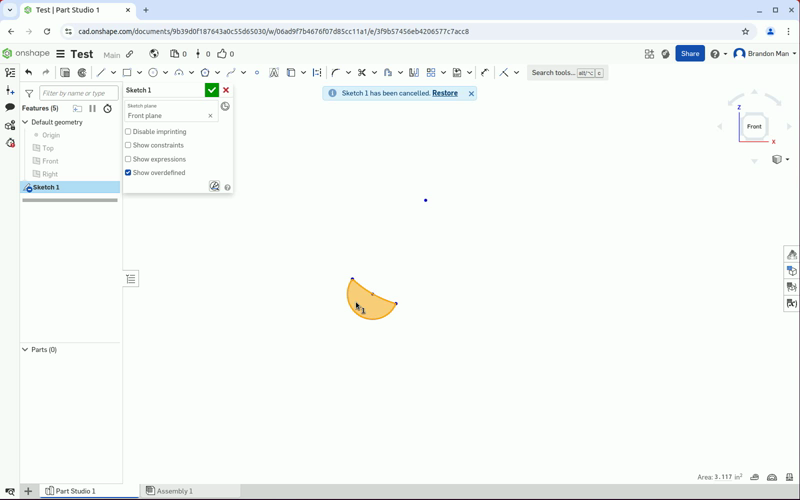
scroll(-6)
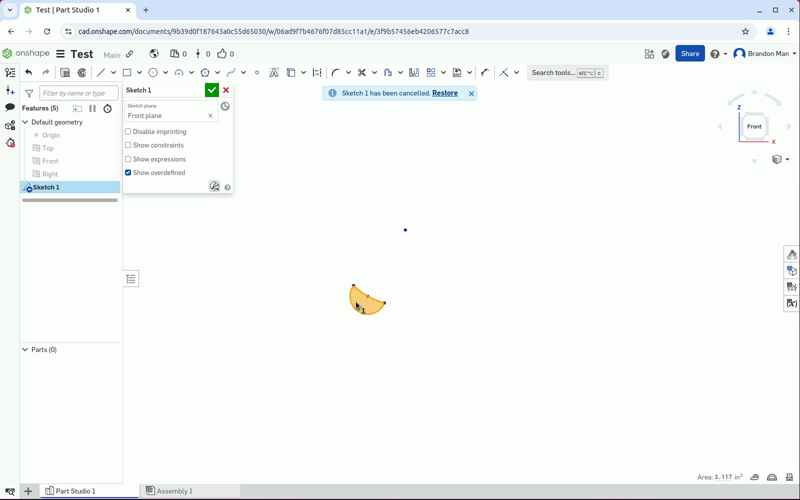
scroll(-6)
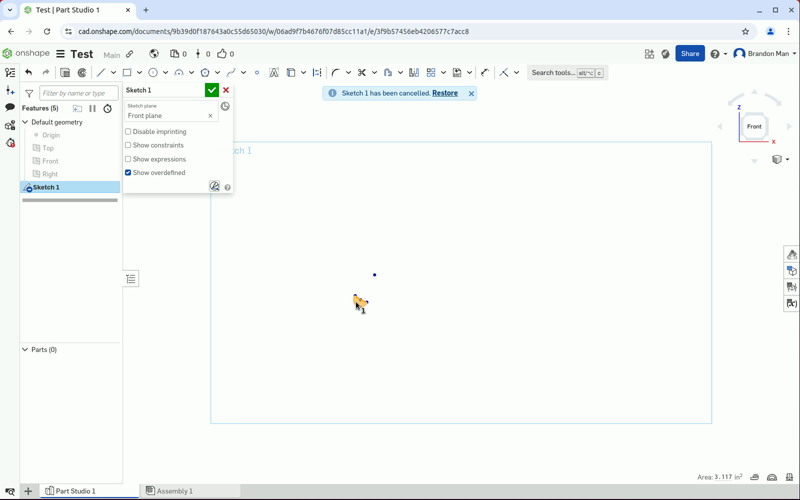
mouse_move(73, 352)
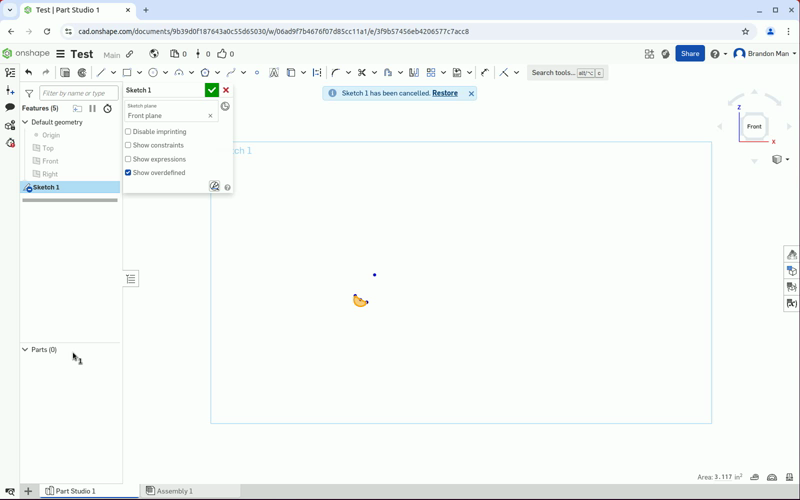
key(shift+y)
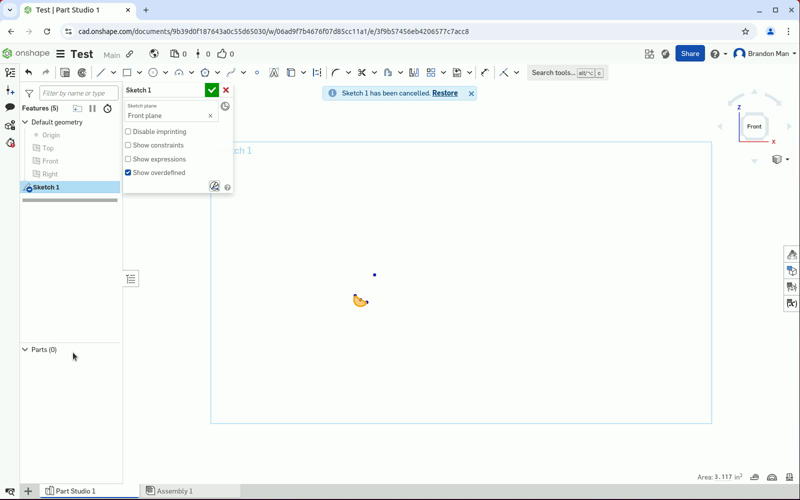
key(shift+e)
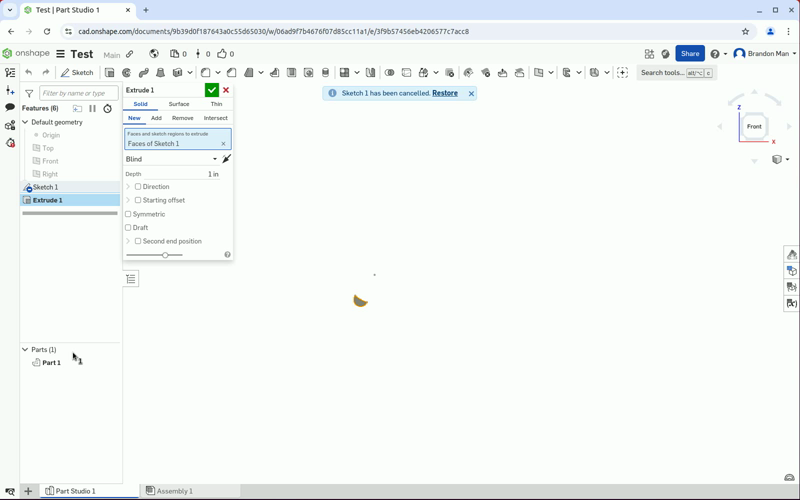
mouse_move(143, 106)
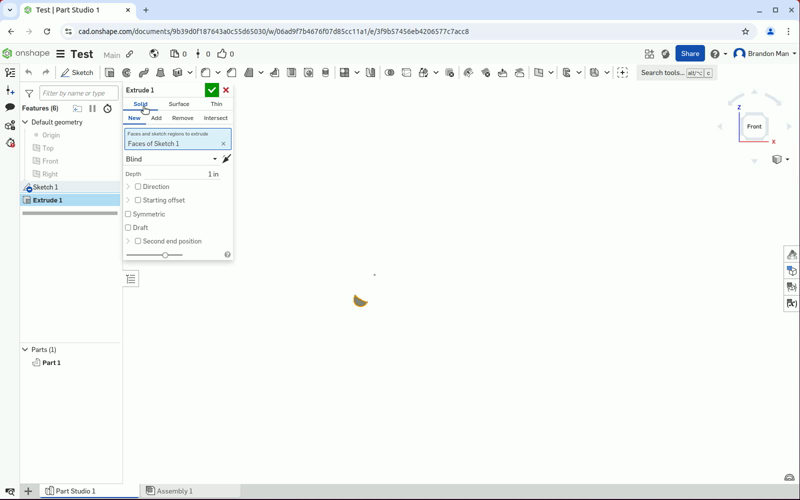
click(143, 106)
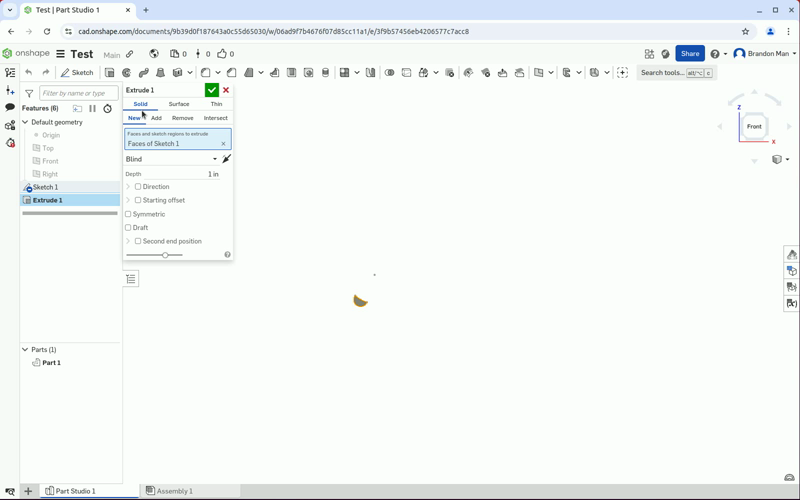
mouse_move(137, 120)
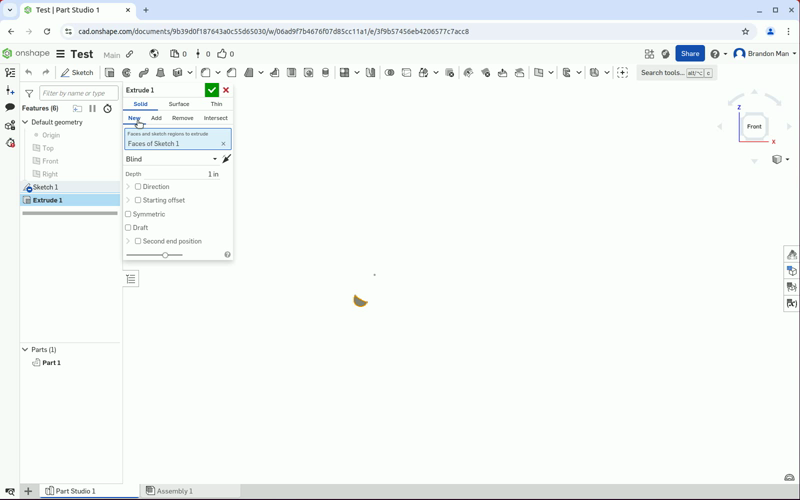
click(137, 120)
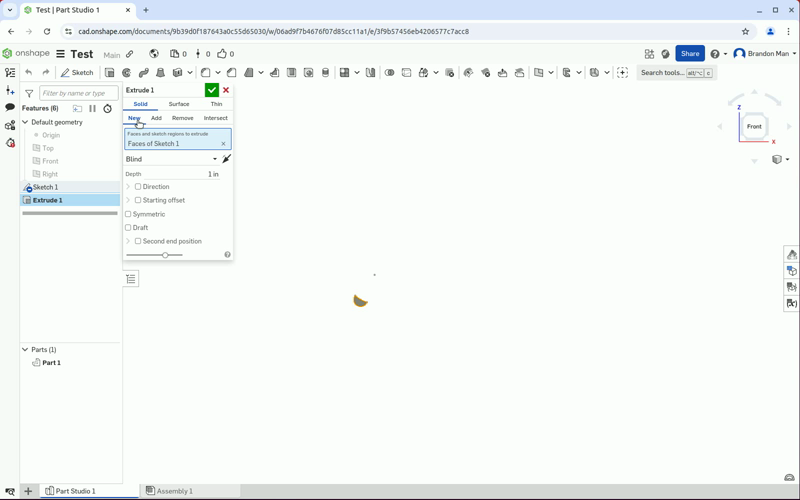
key(tab, 4)
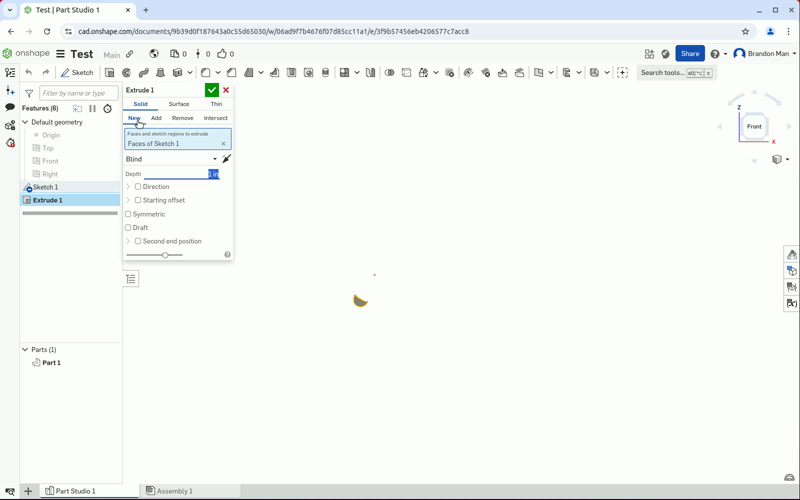
text(3.851)
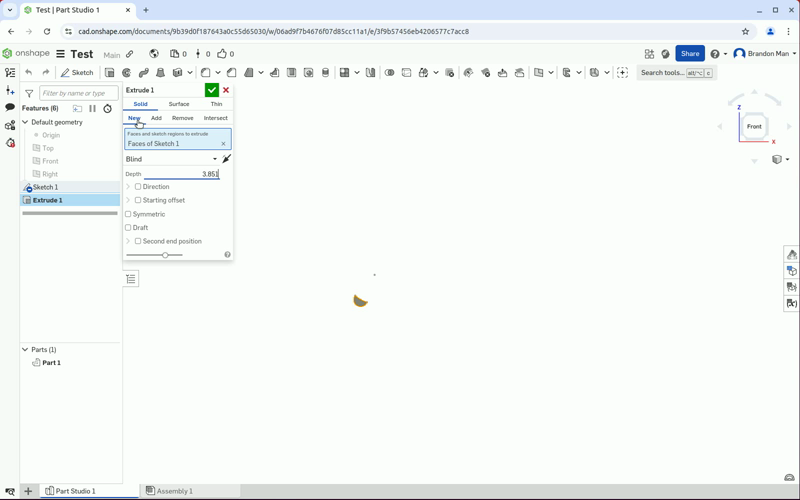
key(enter)
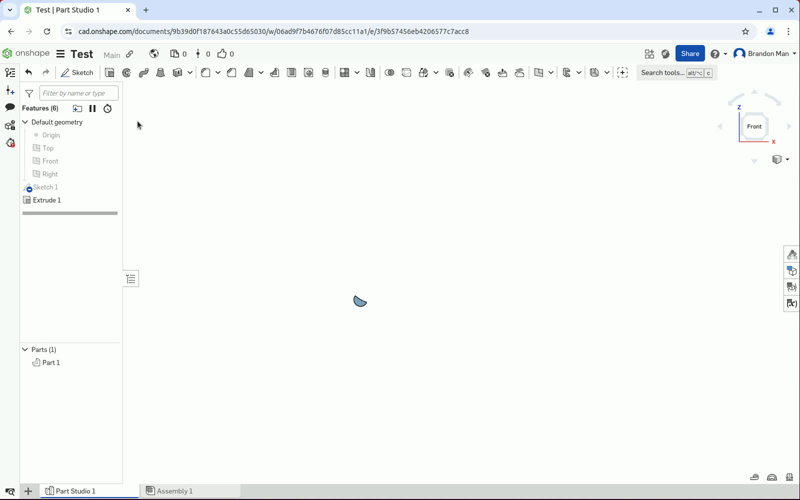
key(shift+h)
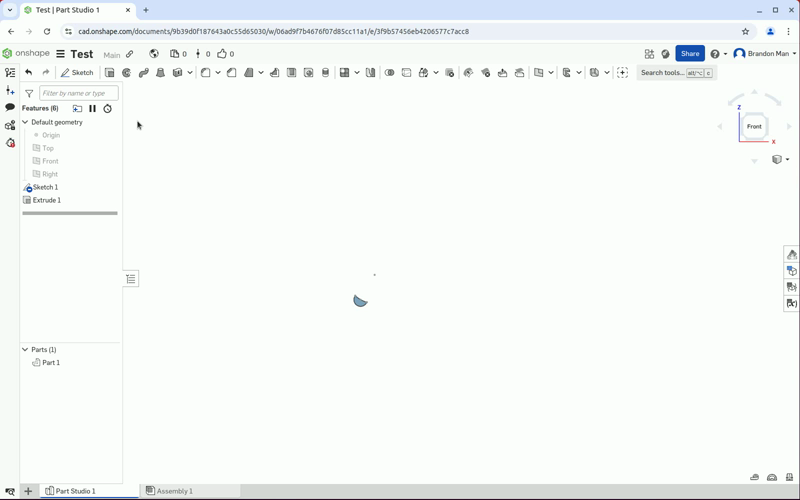
key(shift+h)
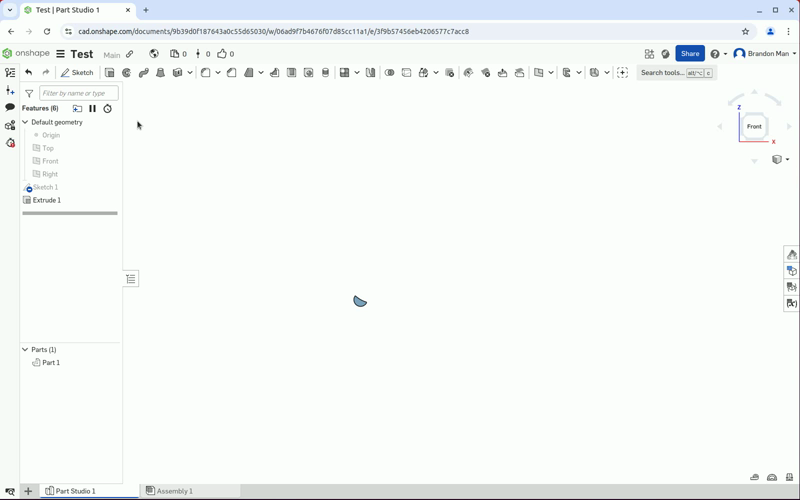
mouse_move(73, 189)
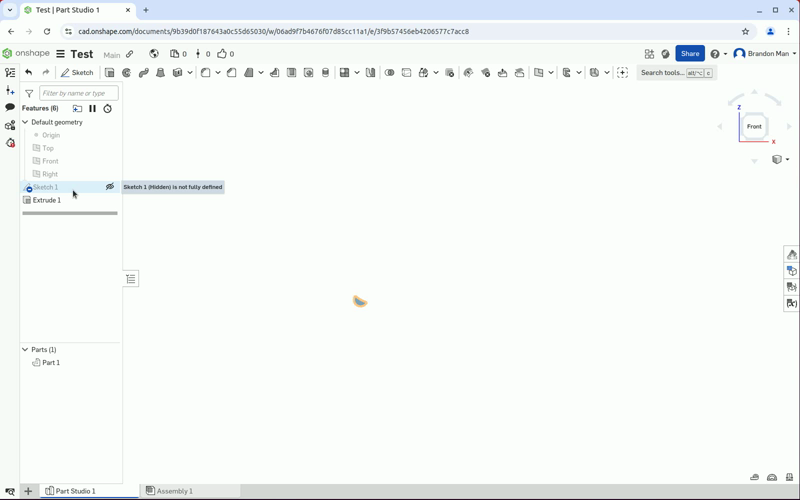
click(73, 189)
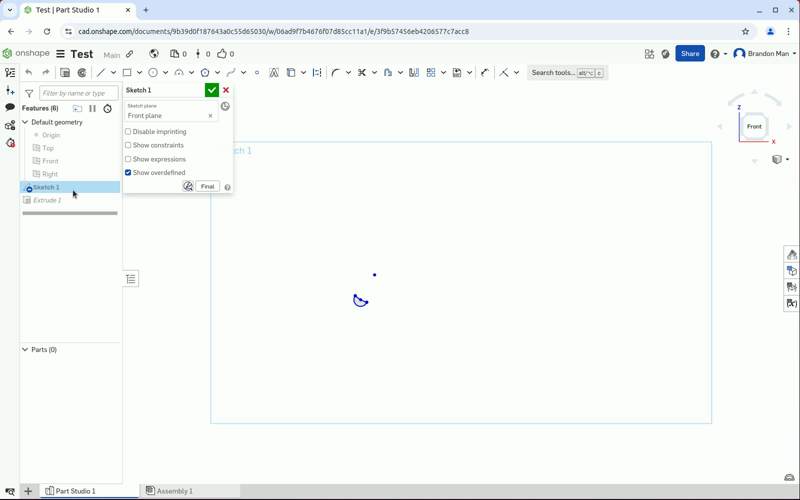
mouse_move(229, 92)
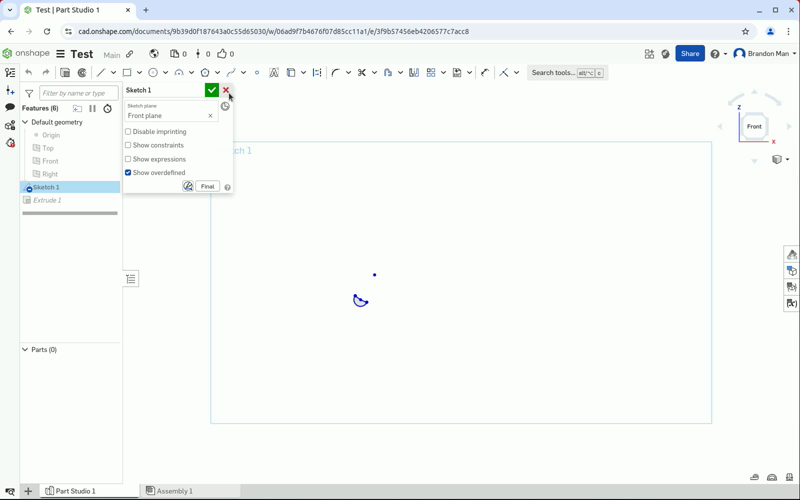
click(229, 92)
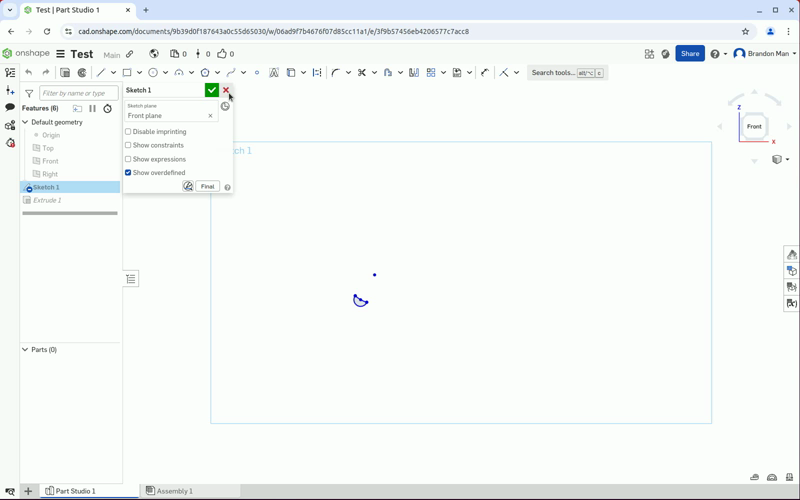
key(shift+s)
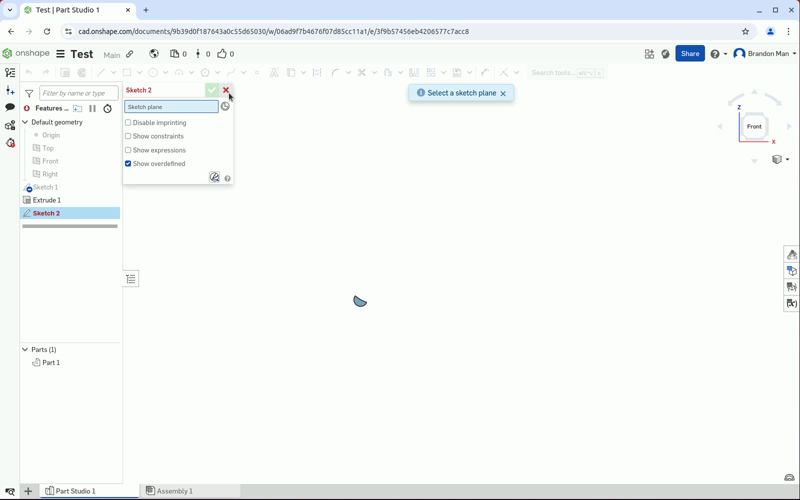
mouse_move(73, 163)
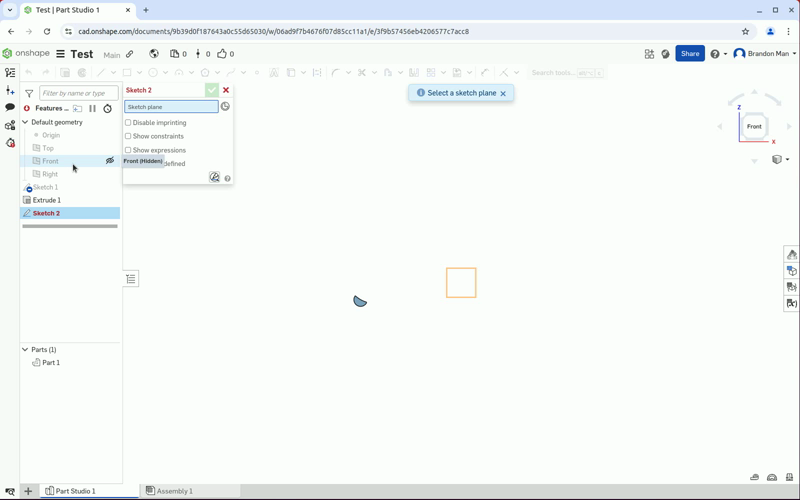
click(73, 163)
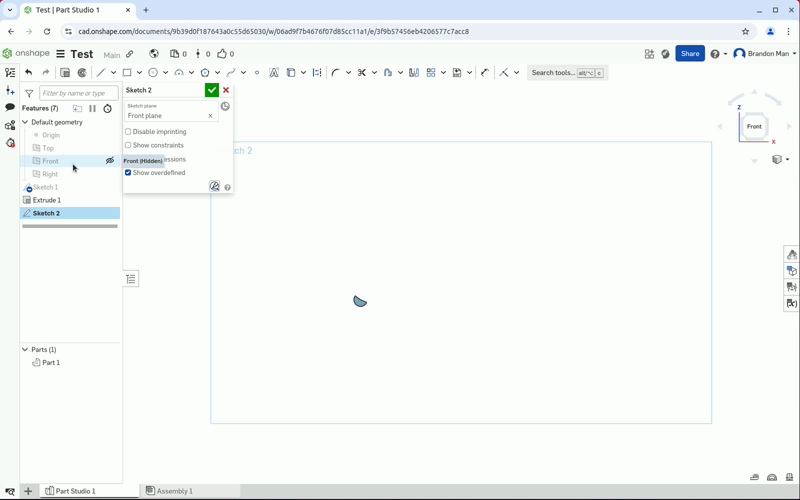
mouse_move(73, 352)
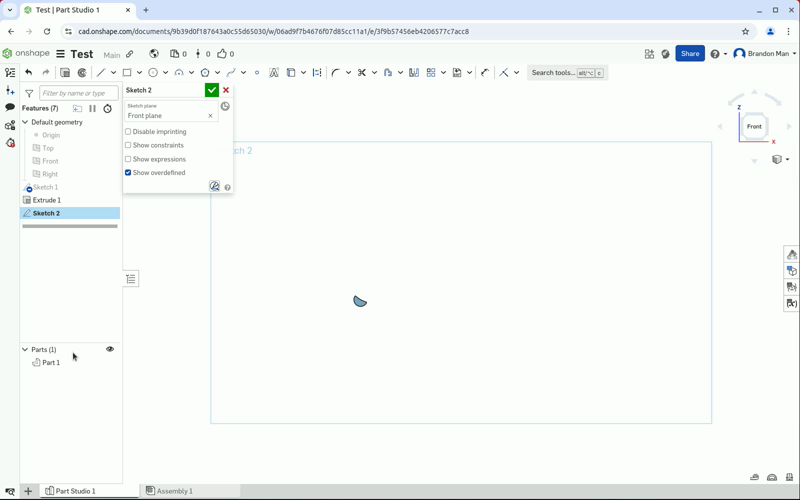
key(y)
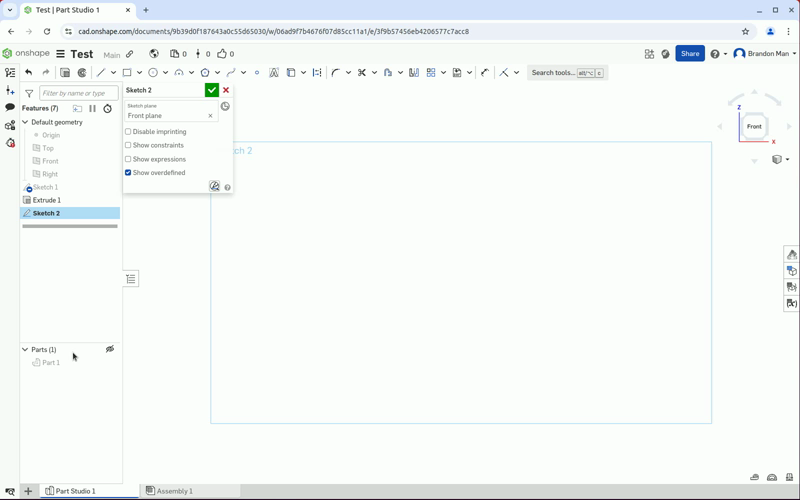
key(a)
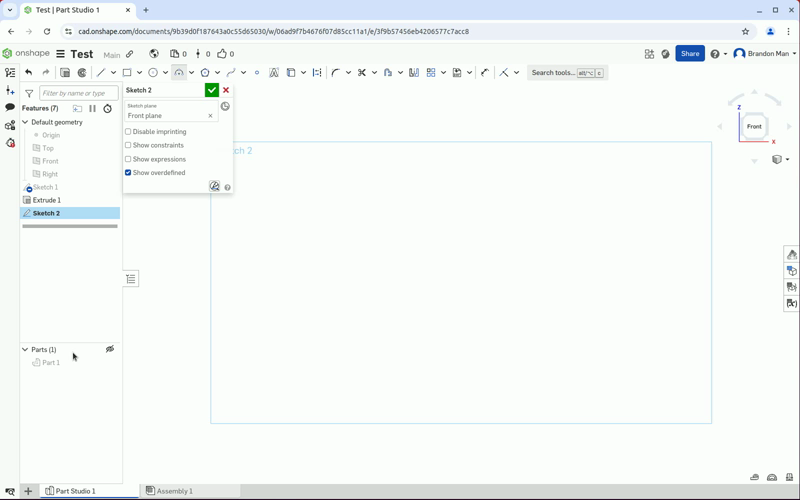
key_down(shift)
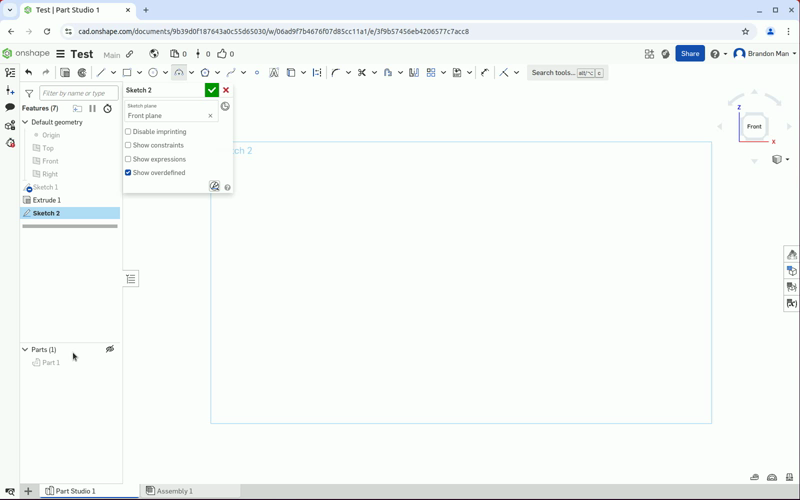
mouse_move(355, 295)
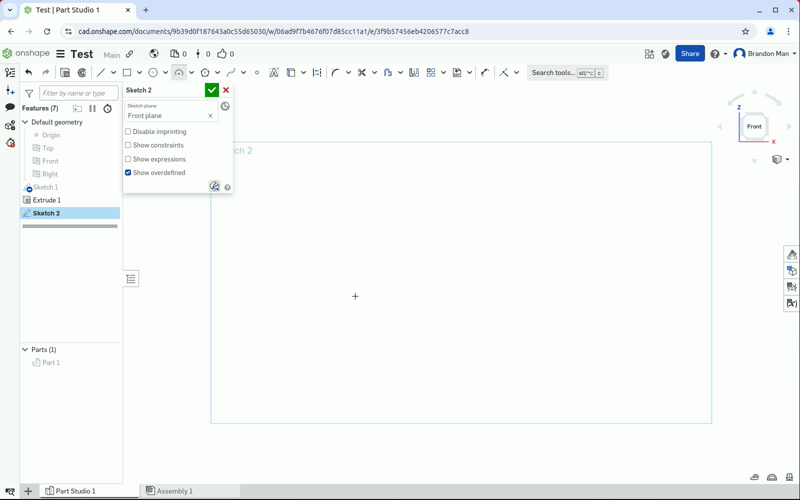
click(355, 295)
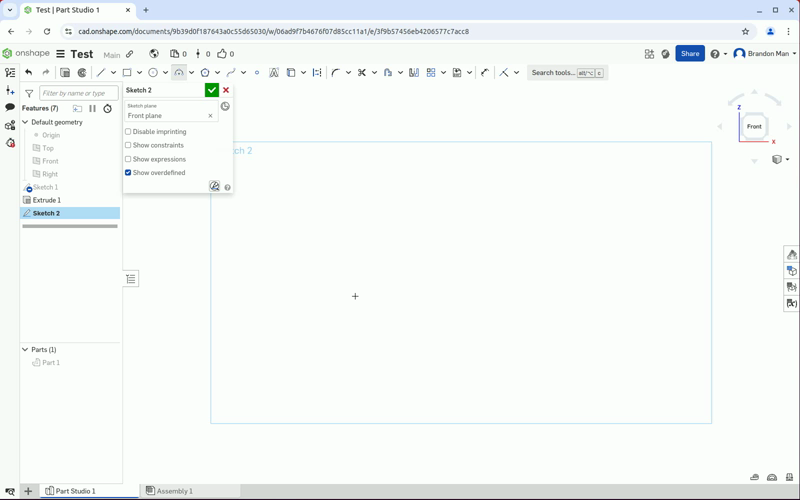
key_up(shift)
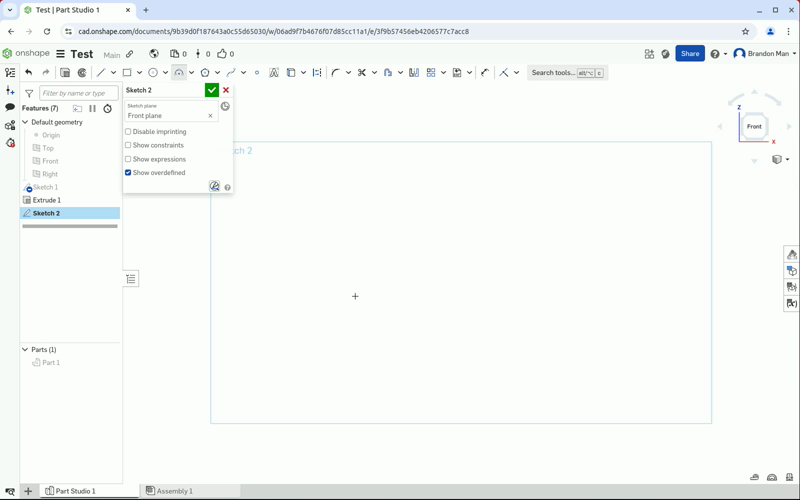
key_down(shift)
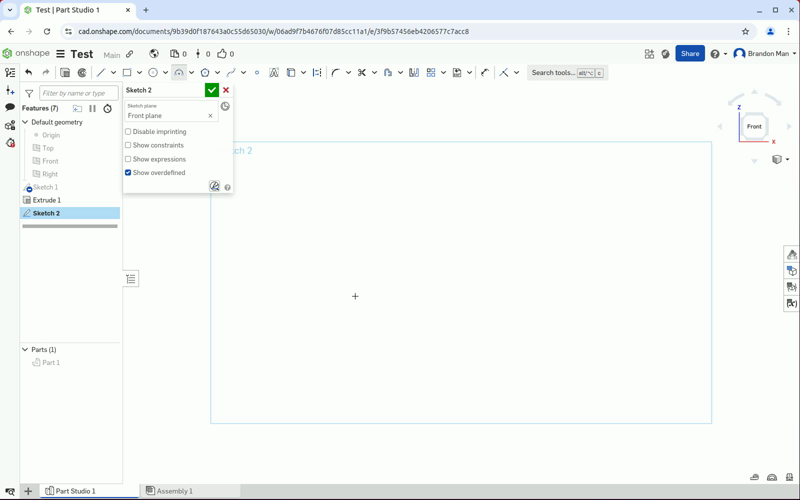
mouse_move(366, 302)
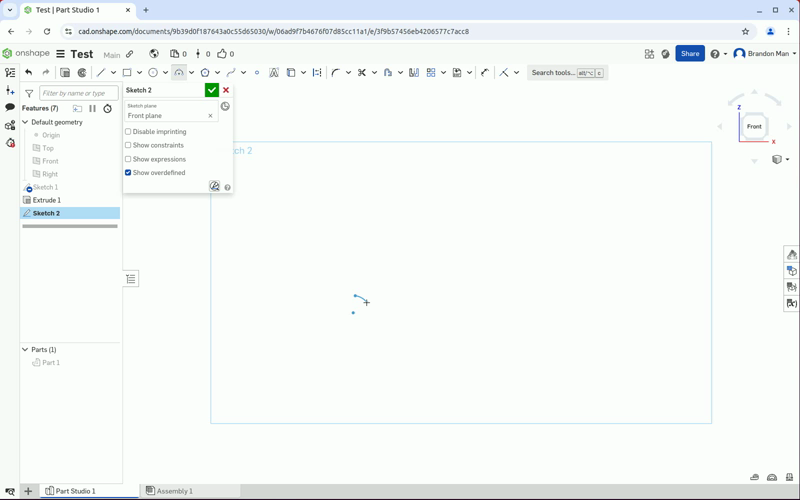
click(366, 302)
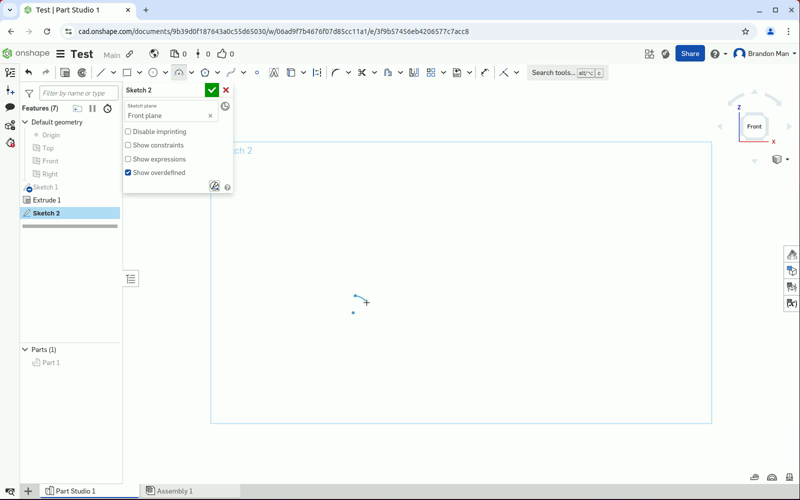
mouse_move(363, 294)
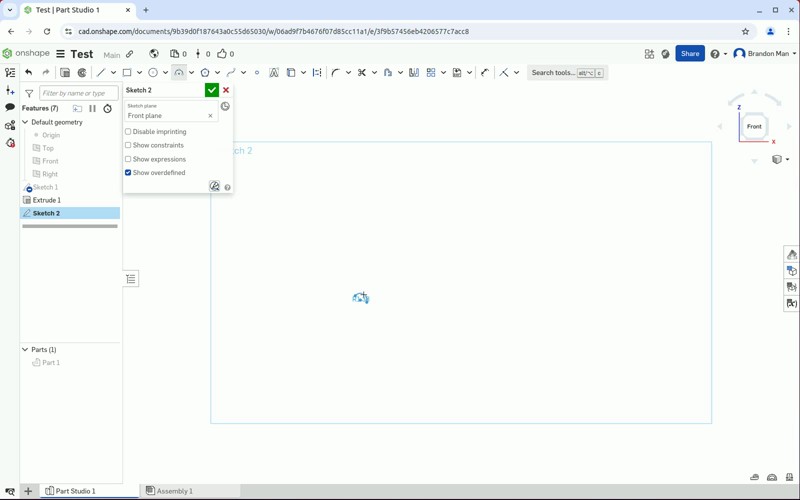
click(363, 294)
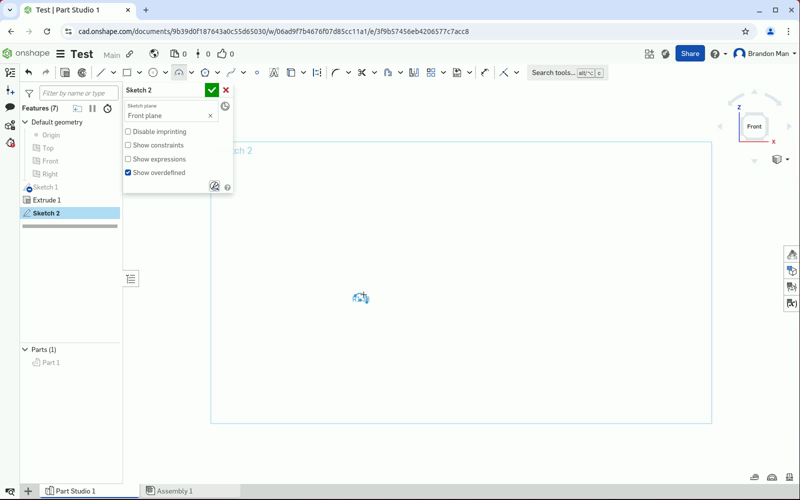
key_up(shift)
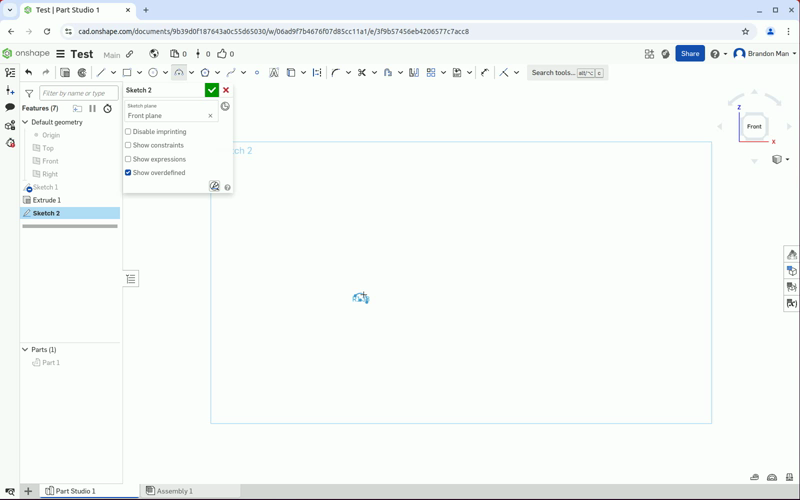
mouse_move(366, 302)
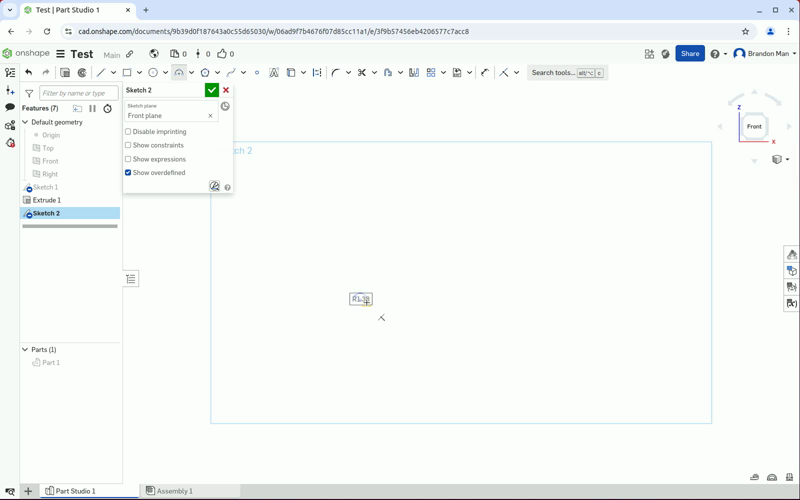
click(366, 302)
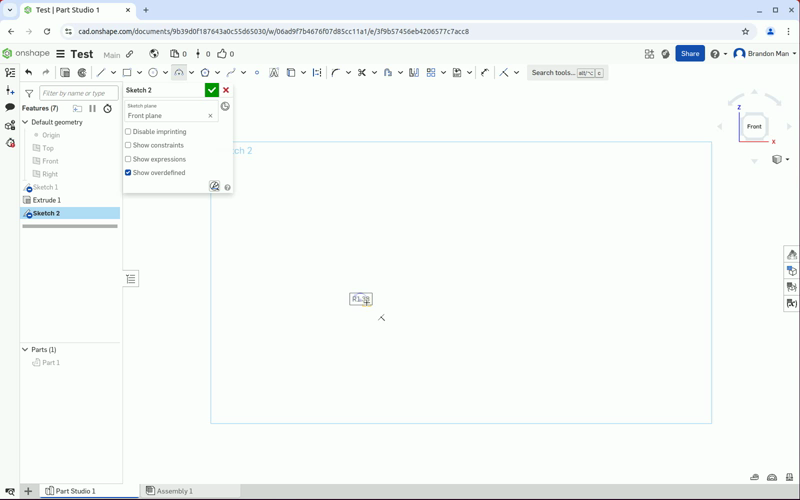
mouse_move(355, 295)
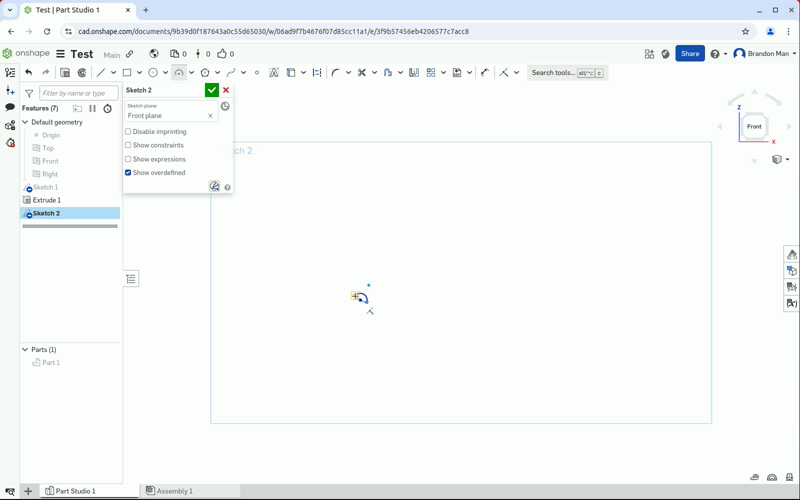
click(355, 295)
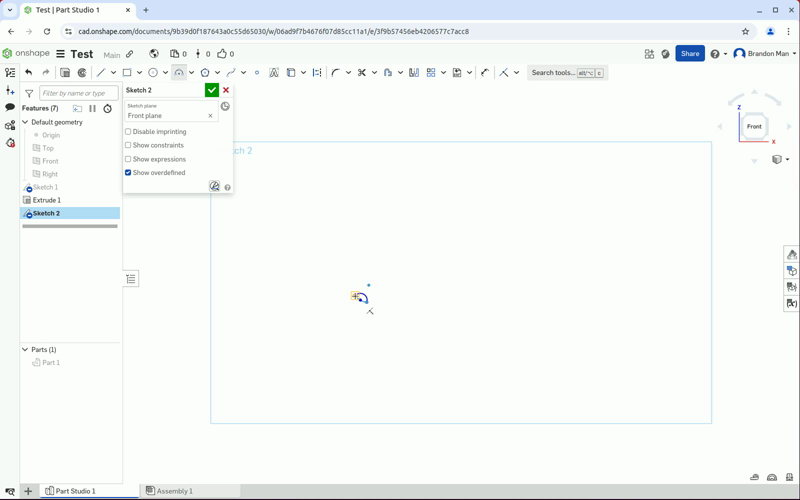
key_down(shift)
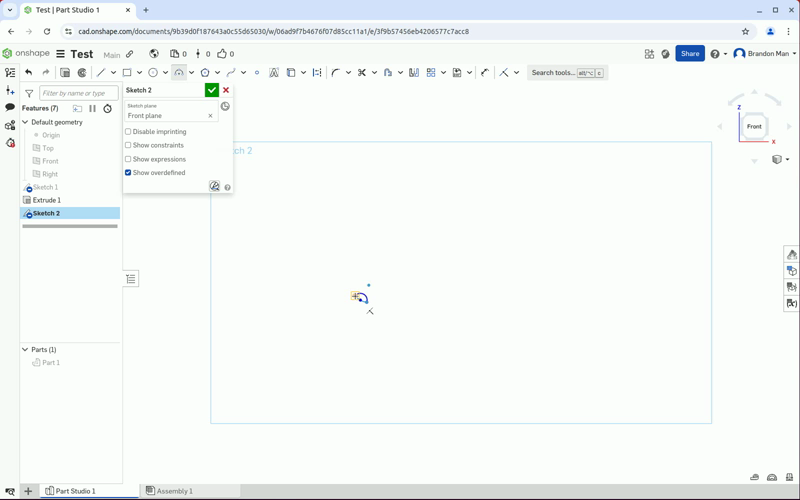
mouse_move(383, 256)
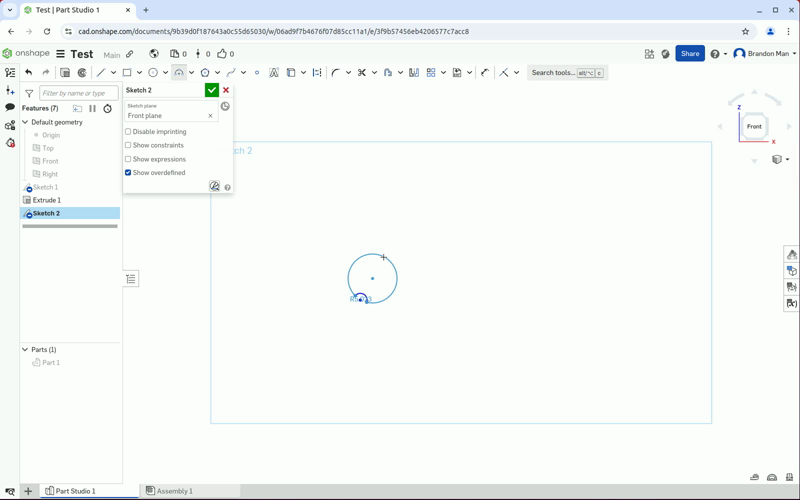
click(383, 256)
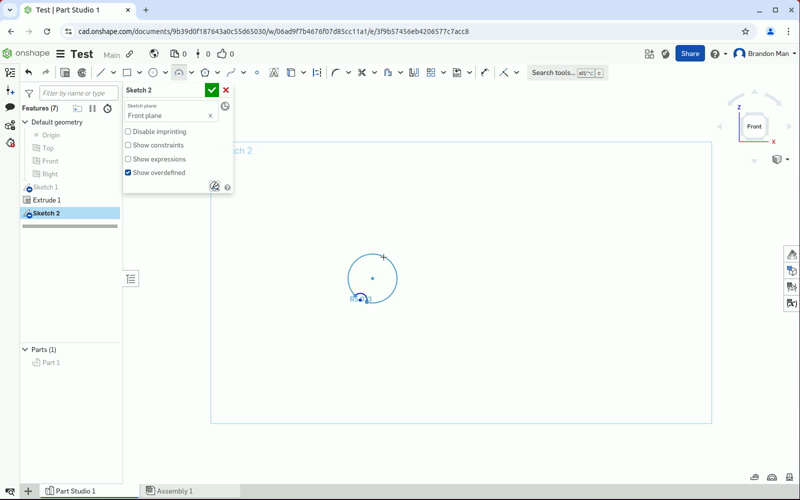
key_up(shift)
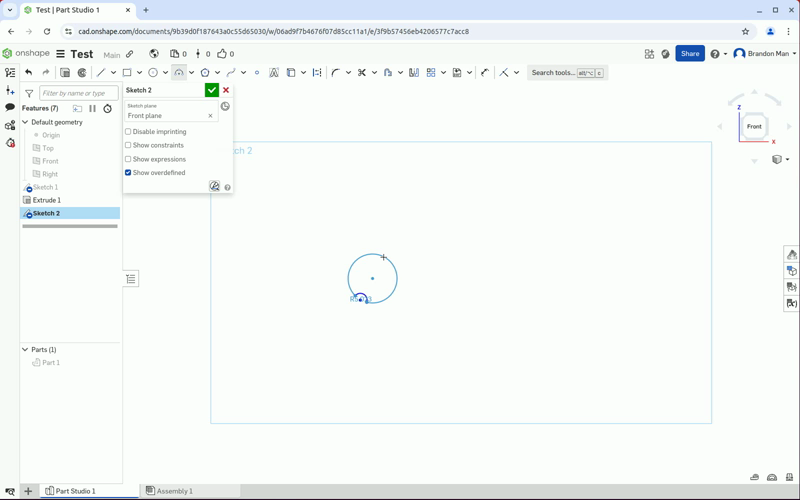
key(esc)
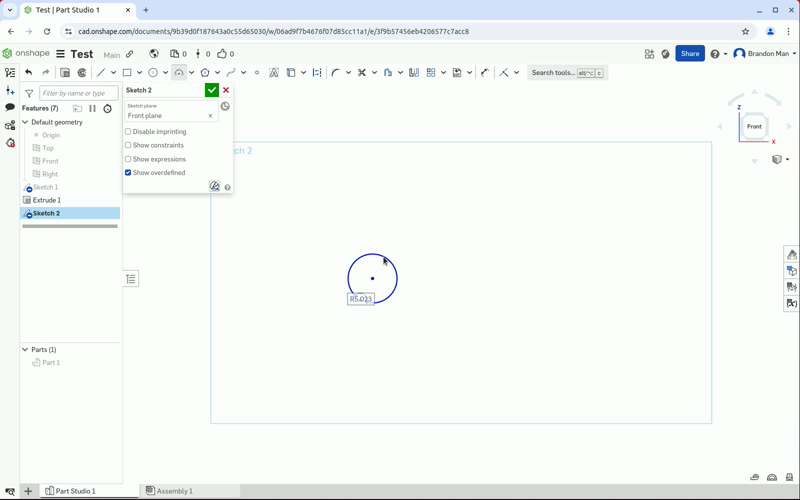
mouse_move(349, 278)
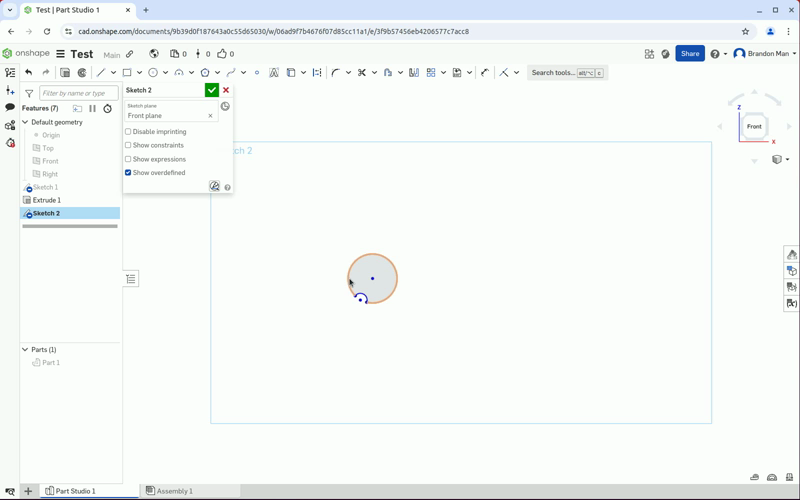
scroll(6)
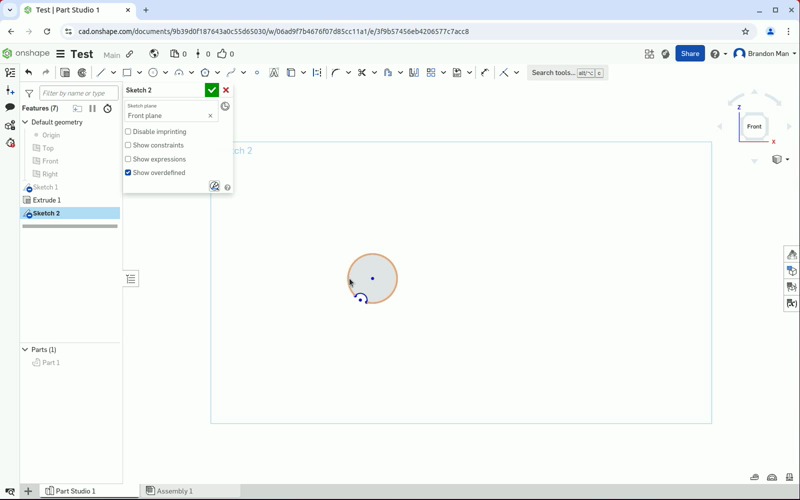
scroll(6)
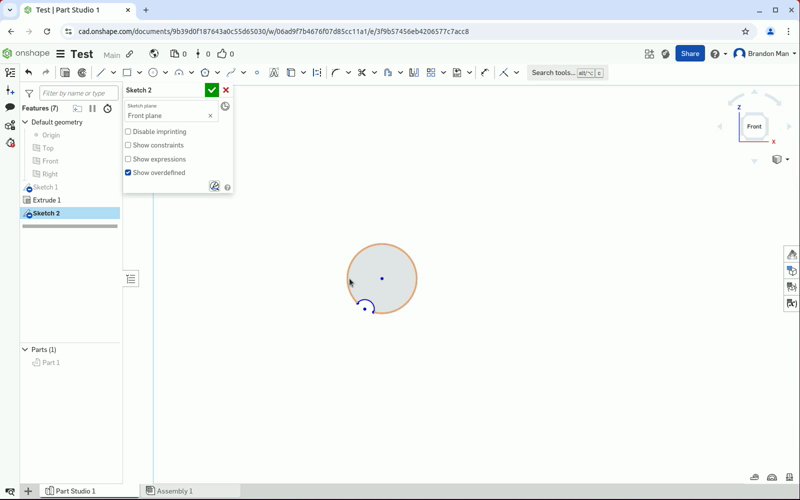
scroll(6)
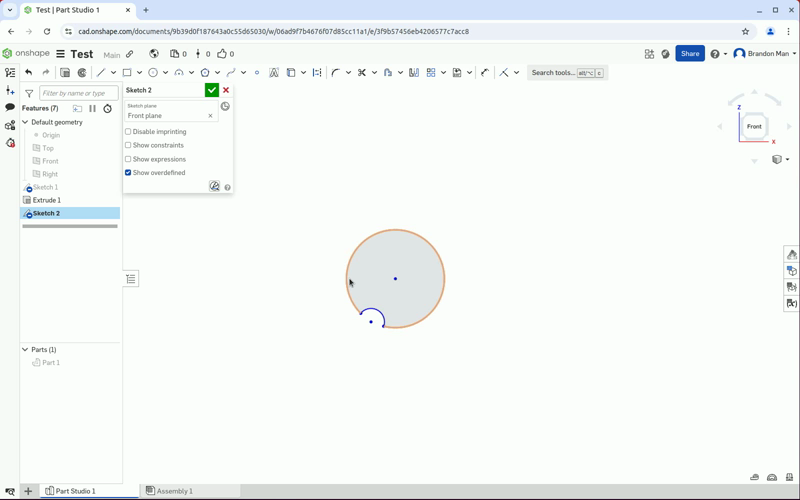
scroll(6)
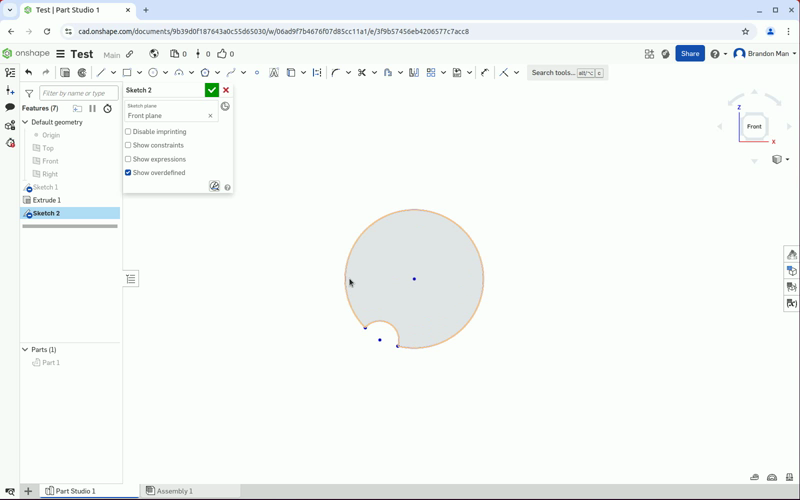
scroll(6)
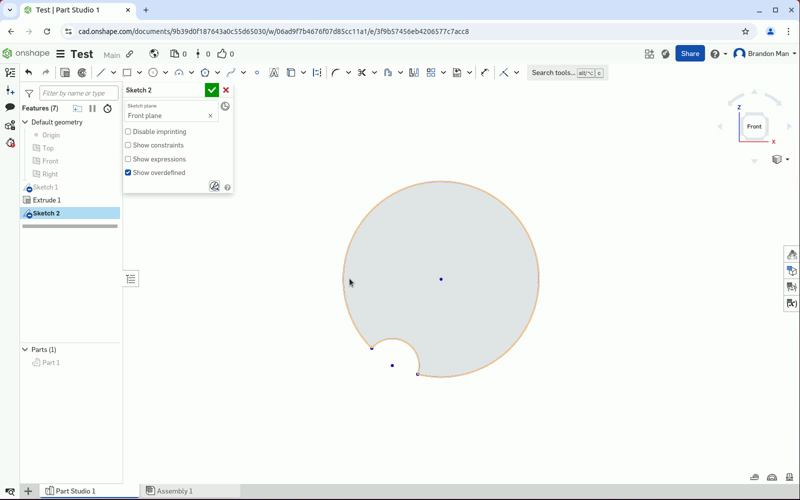
scroll(6)
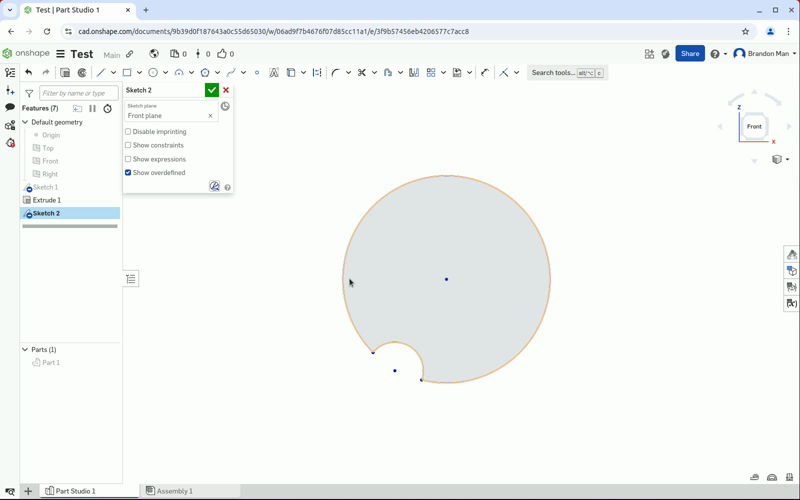
scroll(6)
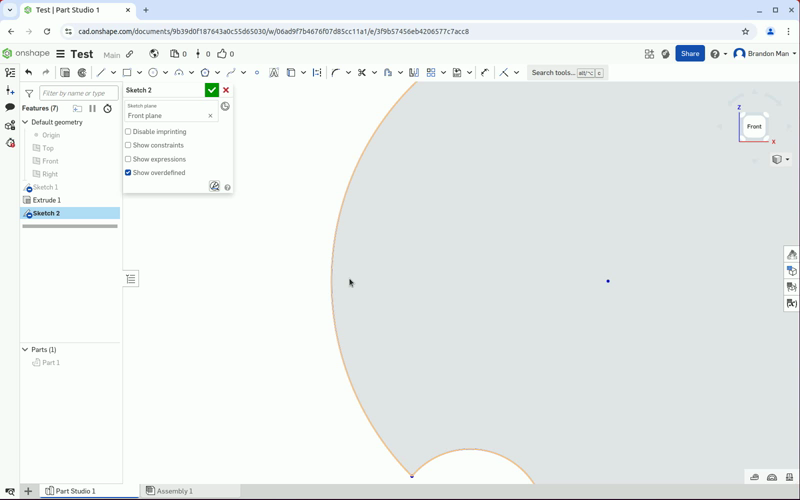
click(349, 278)
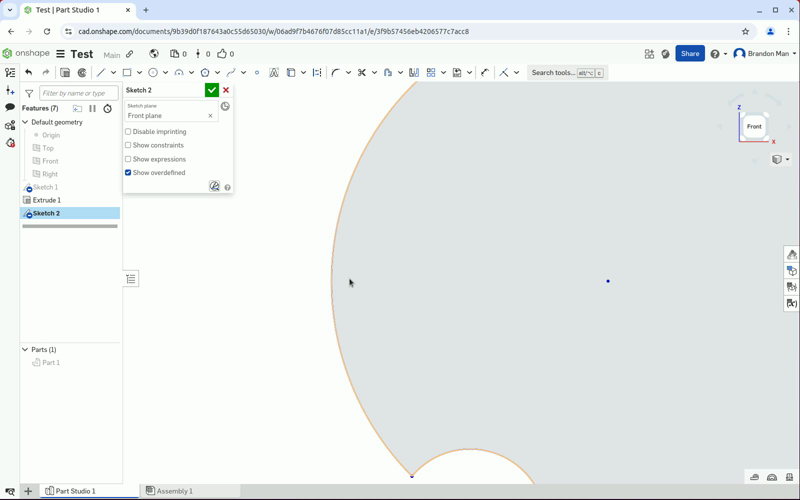
scroll(-6)
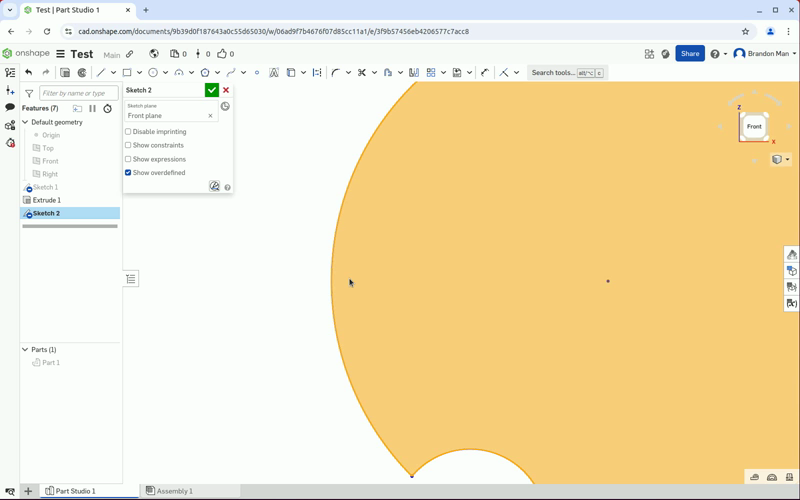
scroll(-6)
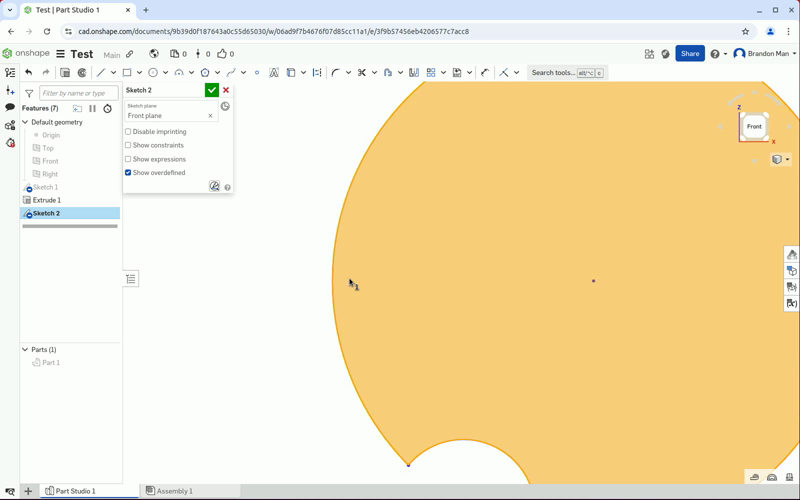
scroll(-6)
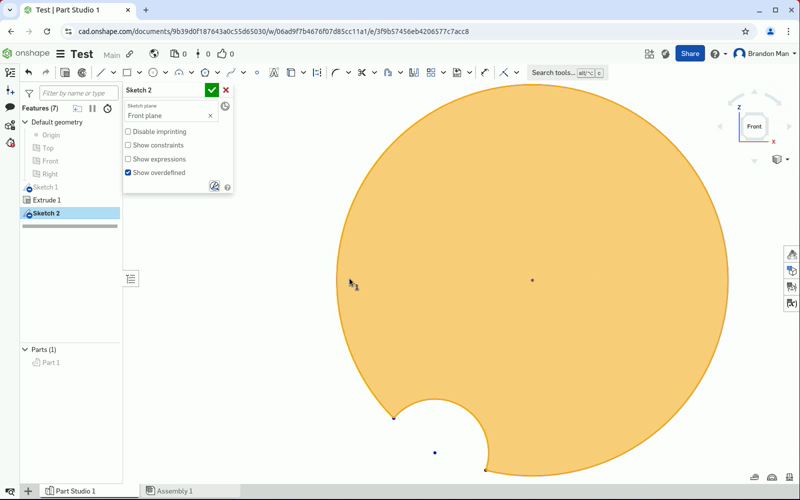
scroll(-6)
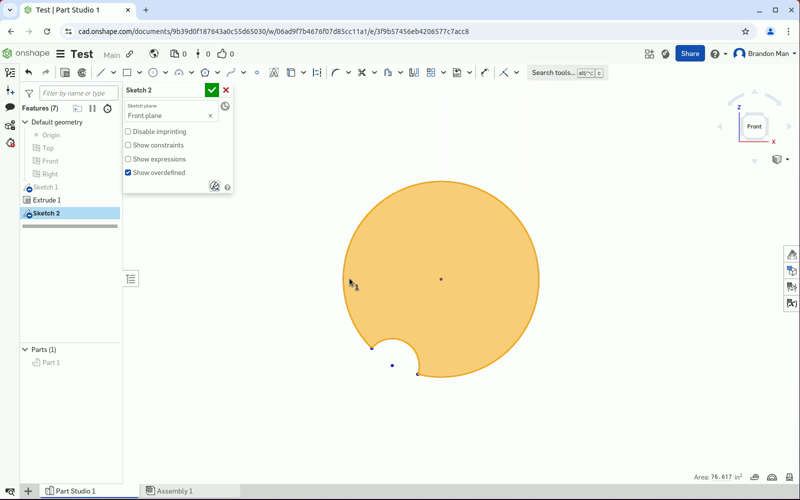
scroll(-6)
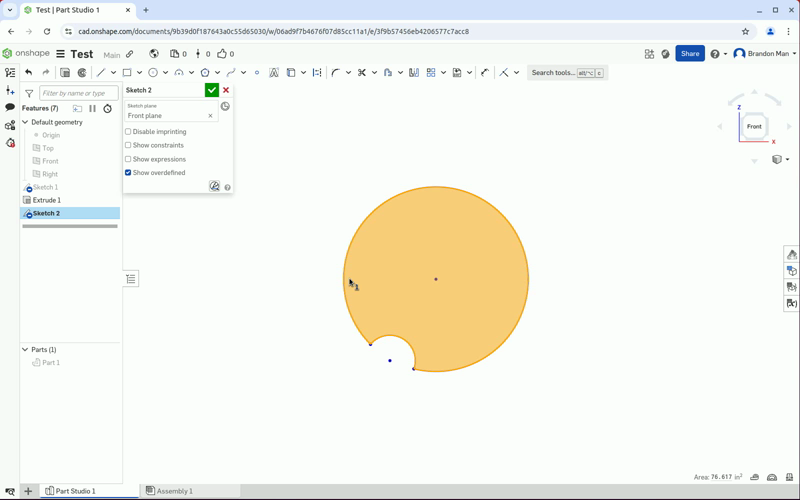
scroll(-6)
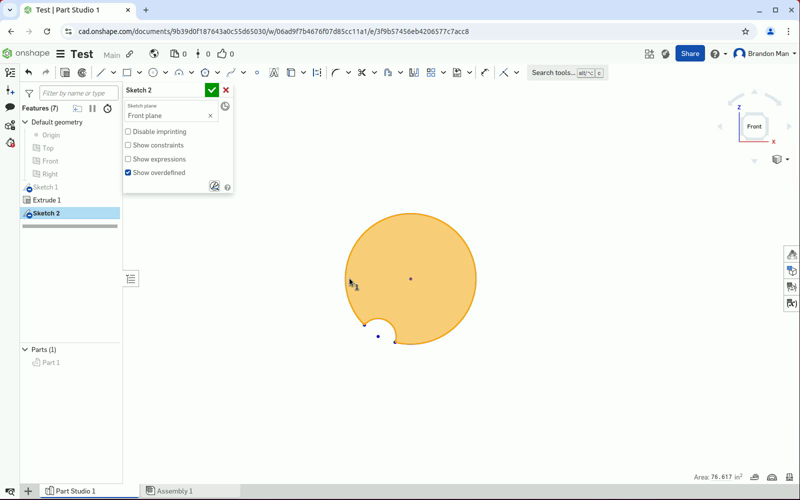
scroll(-6)
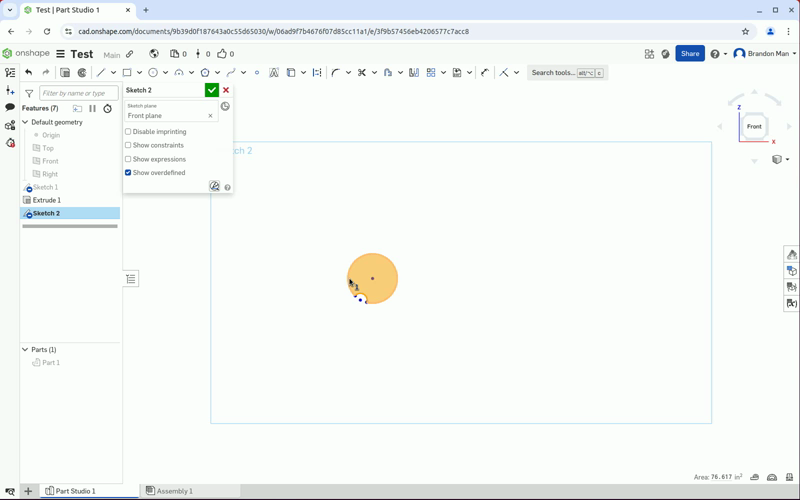
mouse_move(73, 352)
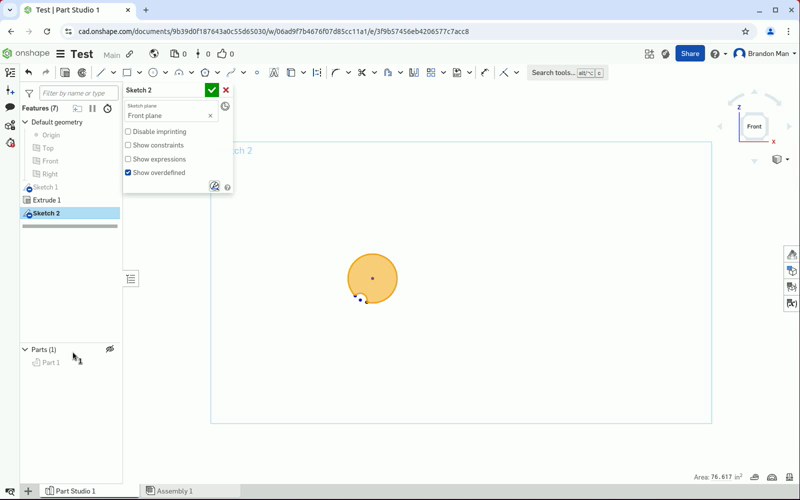
key(shift+y)
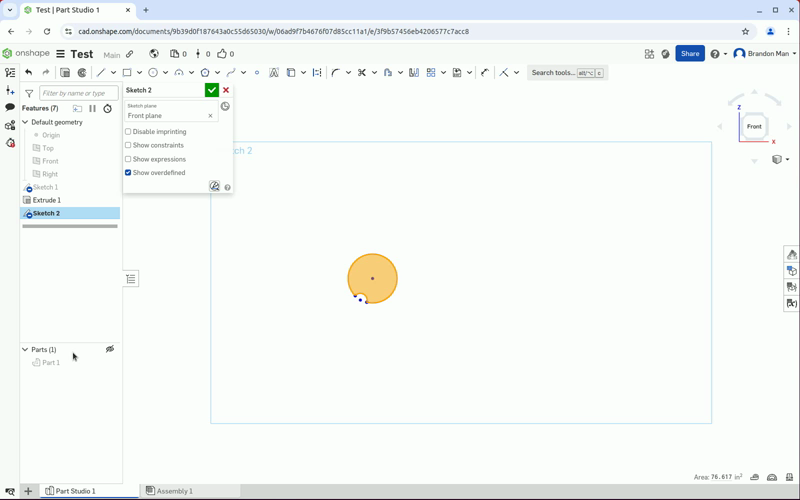
key(shift+e)
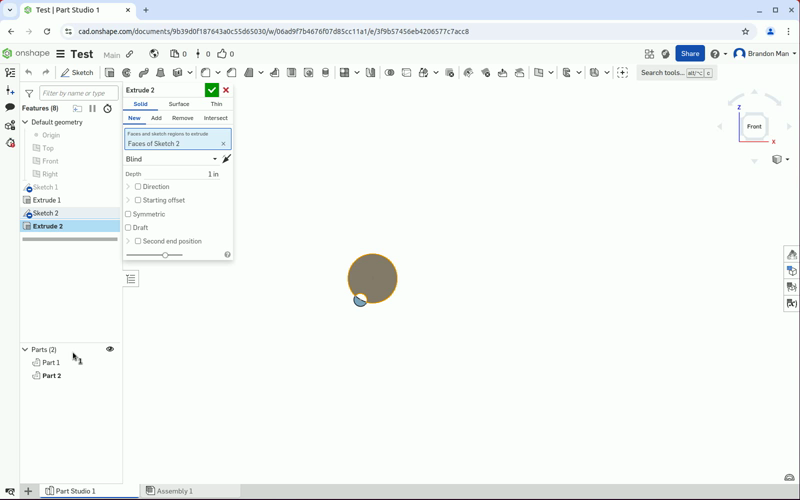
mouse_move(143, 106)
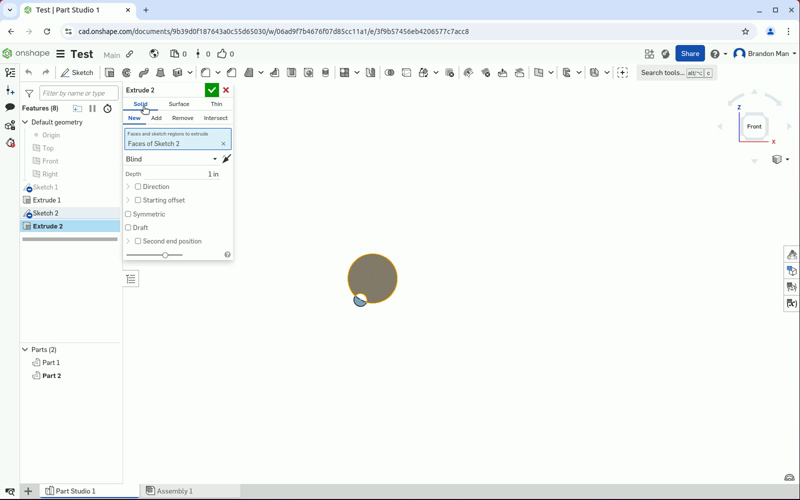
click(143, 106)
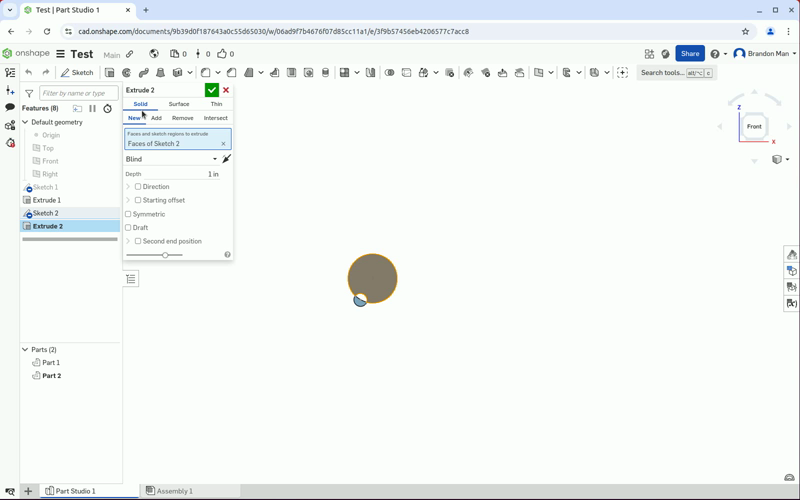
mouse_move(137, 120)
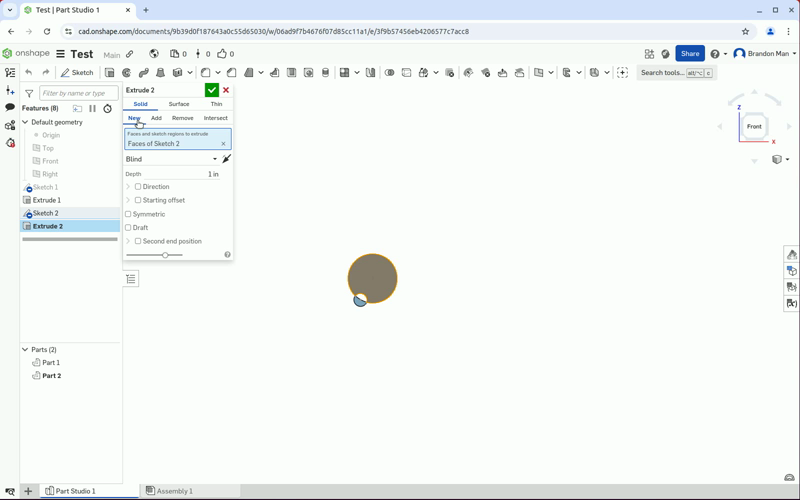
click(137, 120)
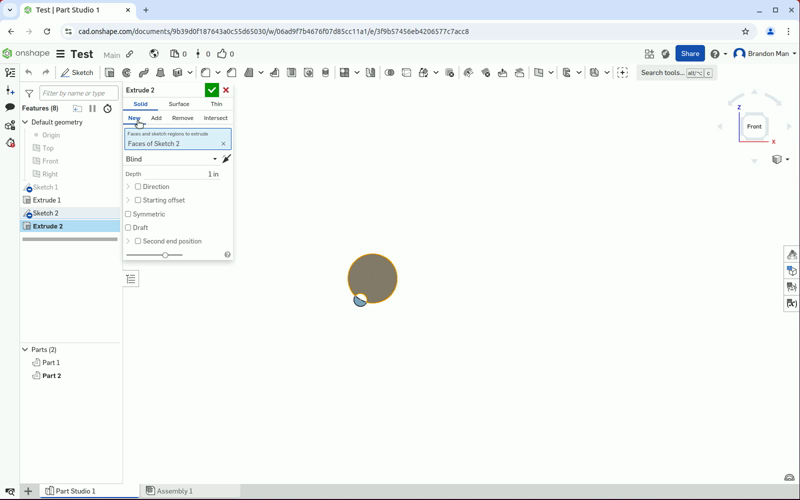
key(tab, 4)
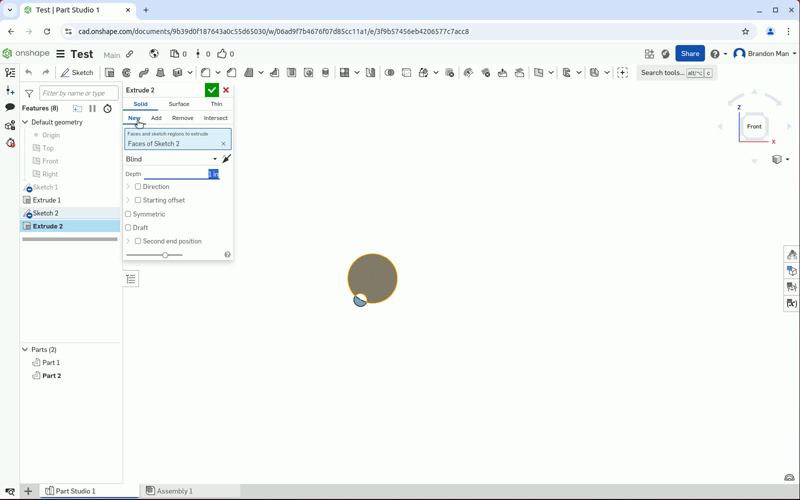
text(3.851)
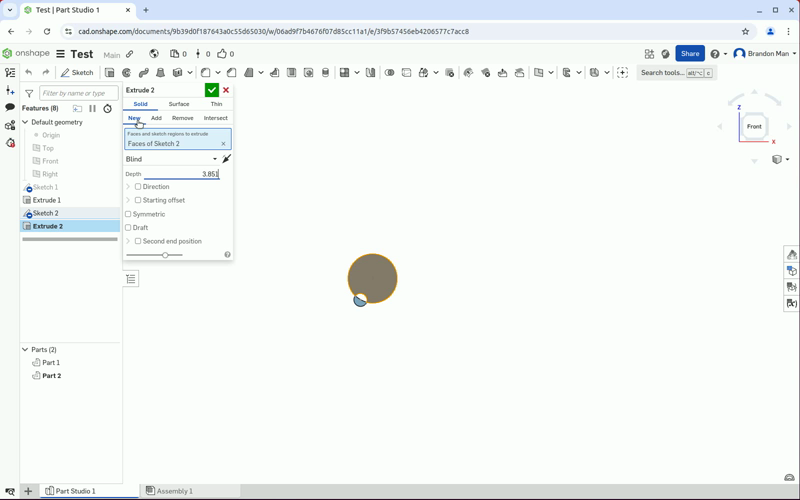
key(enter)
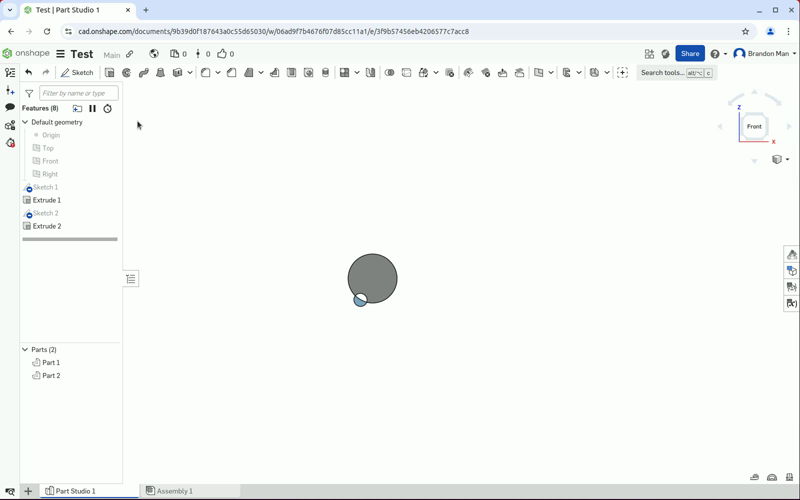
key(shift+h)
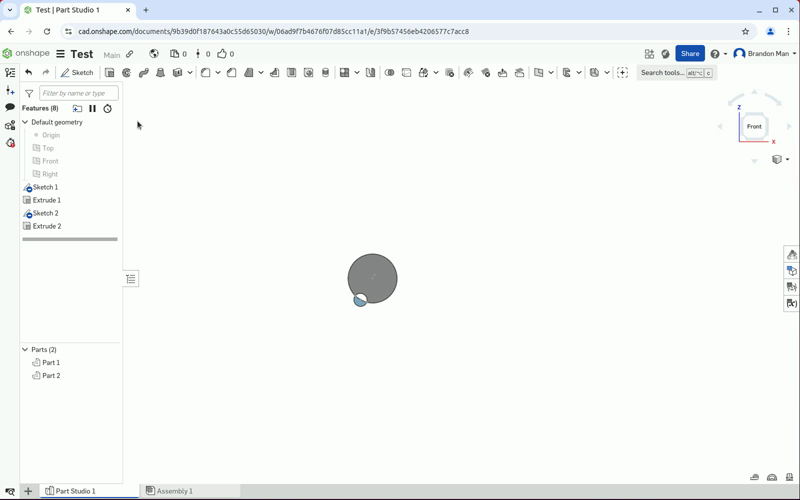
key(shift+h)
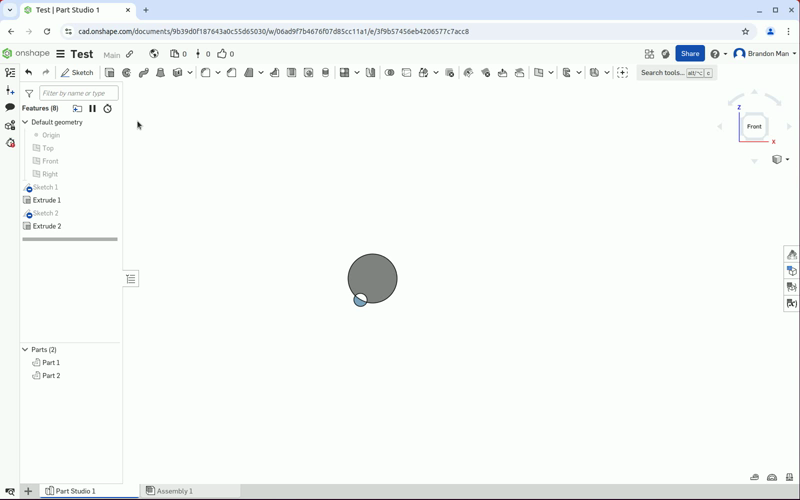
mouse_move(73, 189)
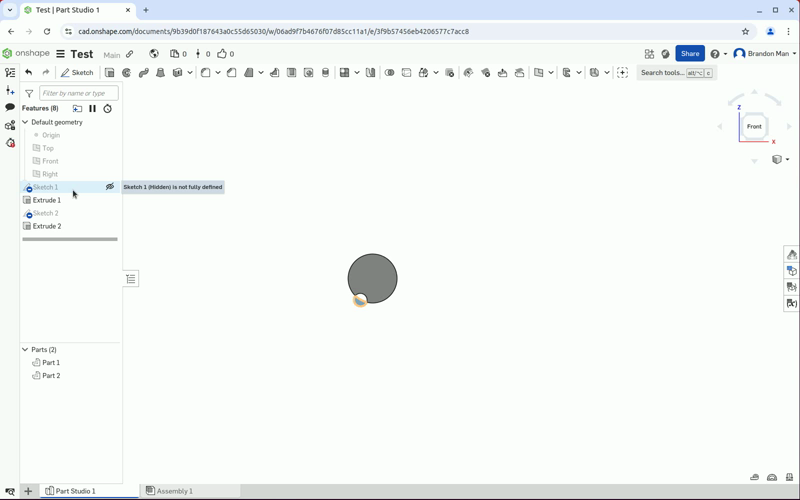
click(73, 189)
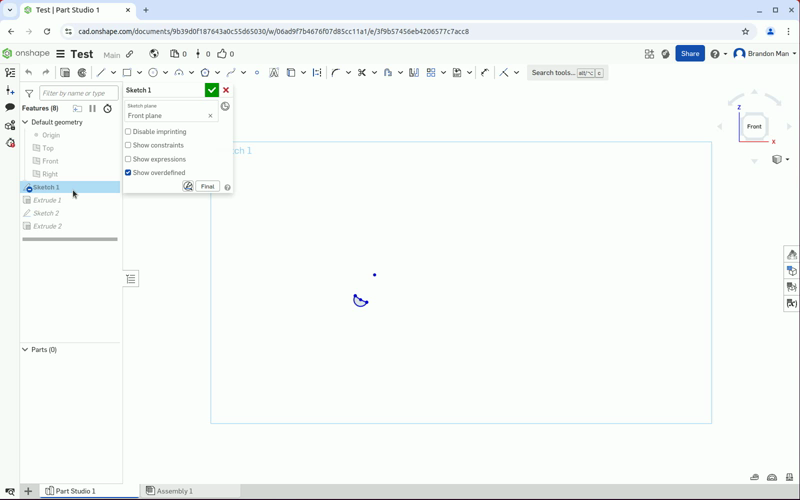
mouse_move(229, 92)
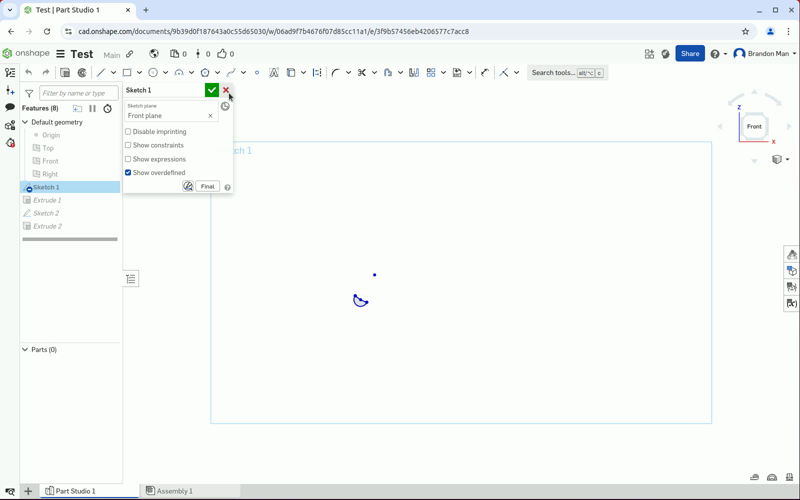
click(229, 92)
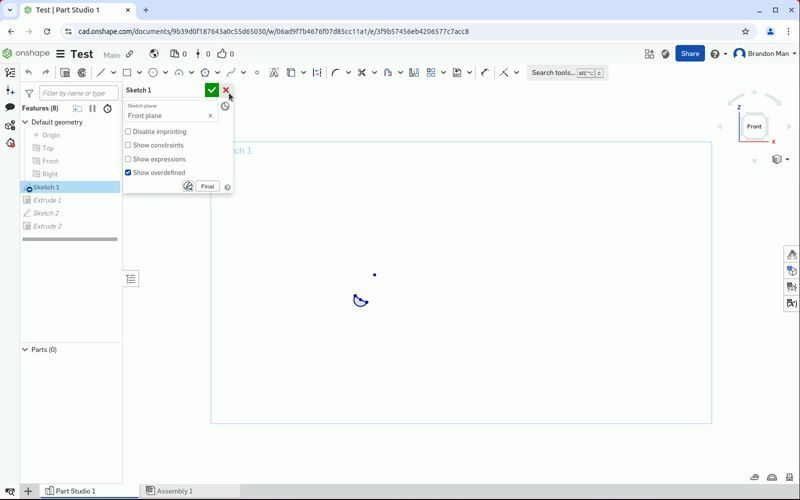
key(shift+s)
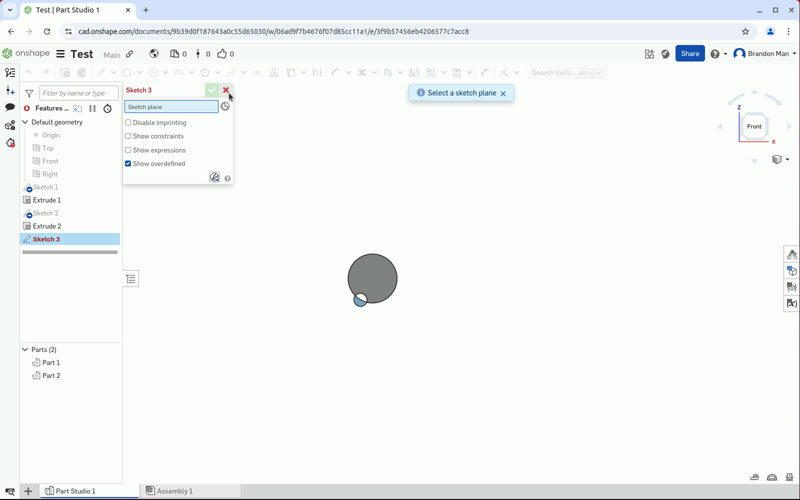
mouse_move(73, 163)
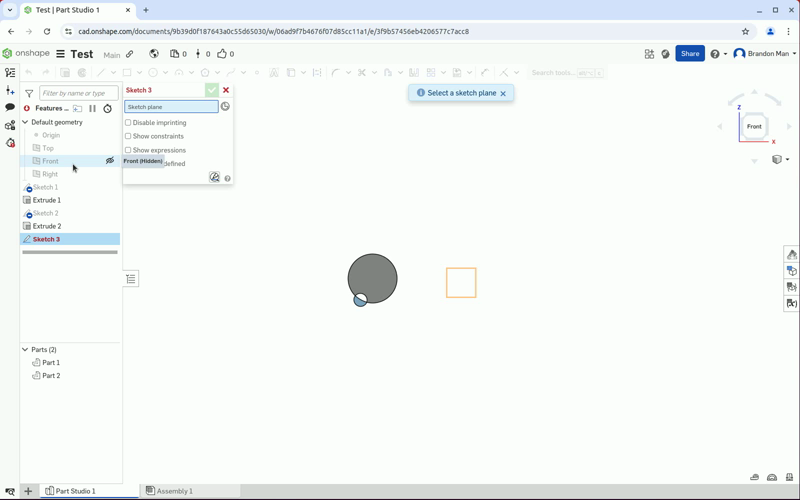
click(73, 163)
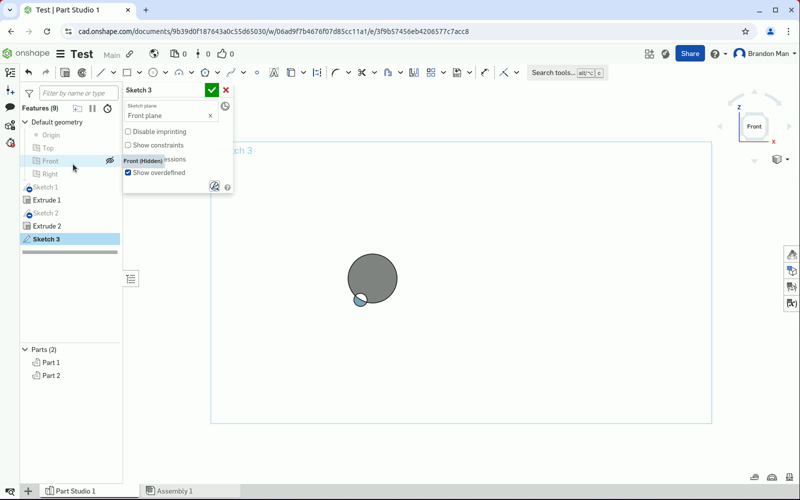
mouse_move(73, 352)
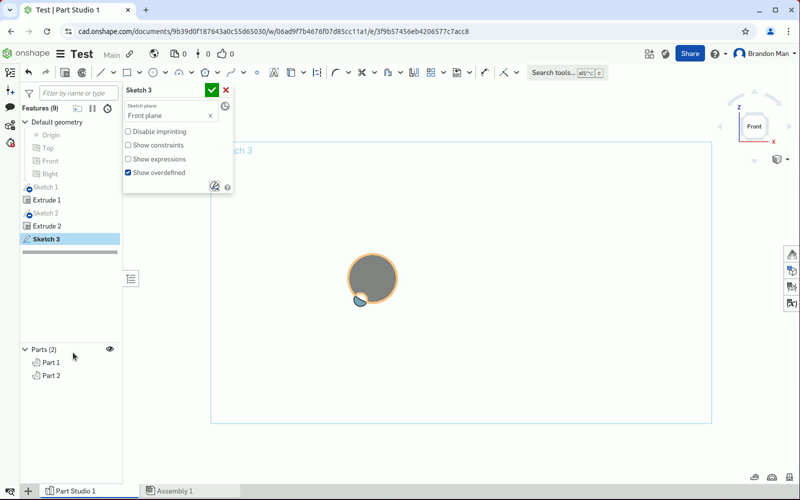
key(y)
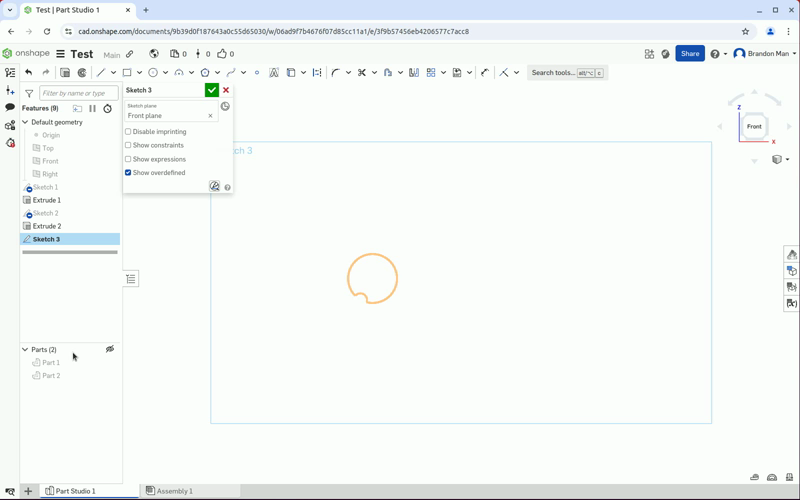
key(a)
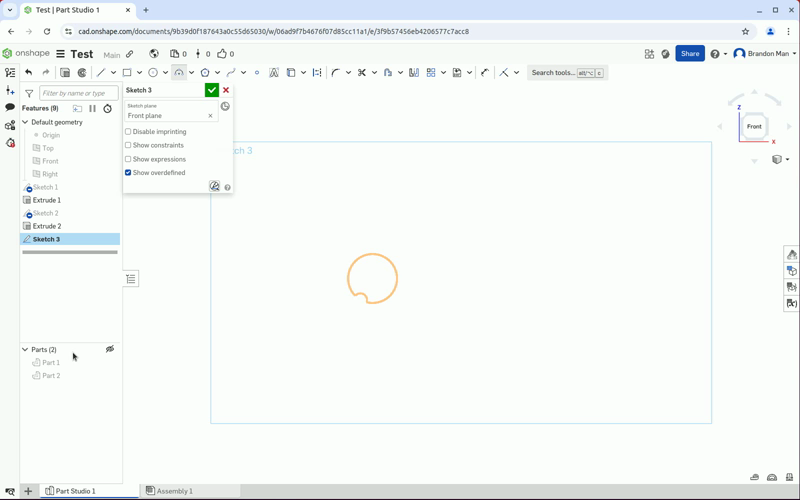
key_down(shift)
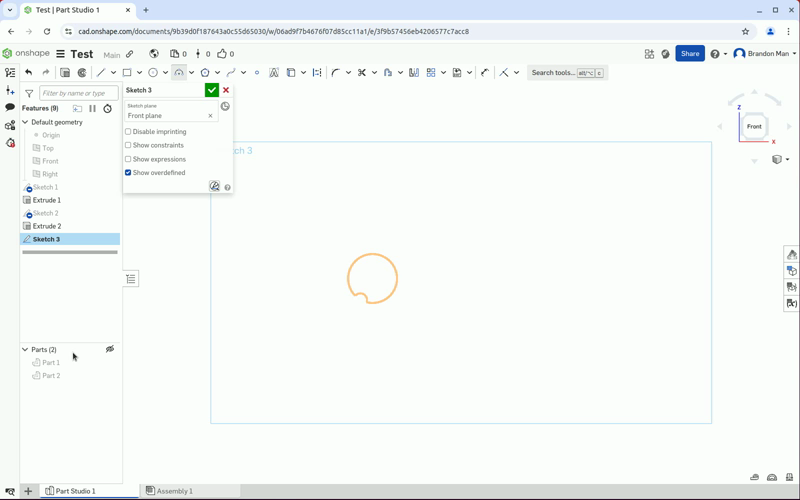
mouse_move(355, 295)
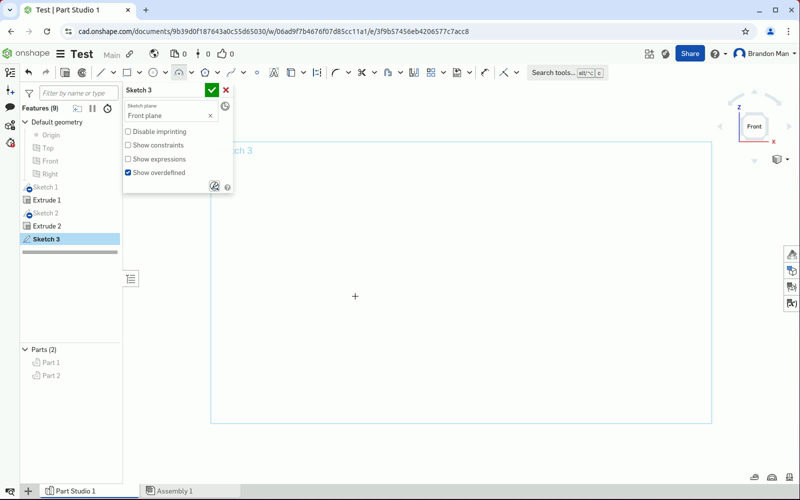
click(355, 295)
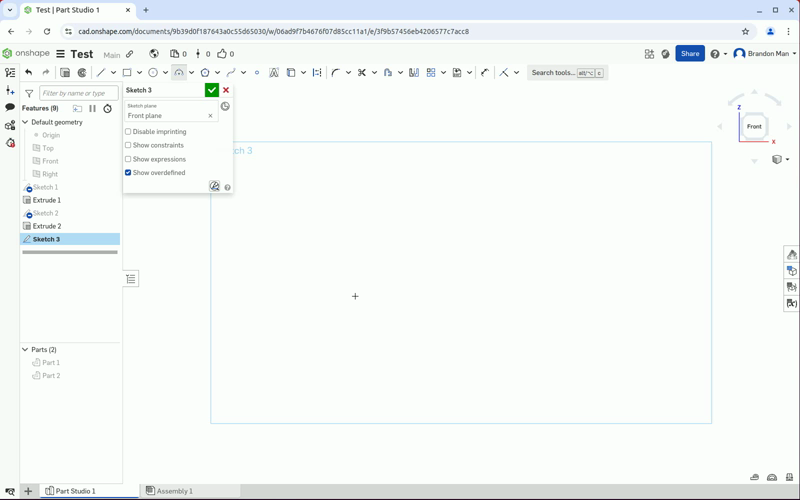
key_up(shift)
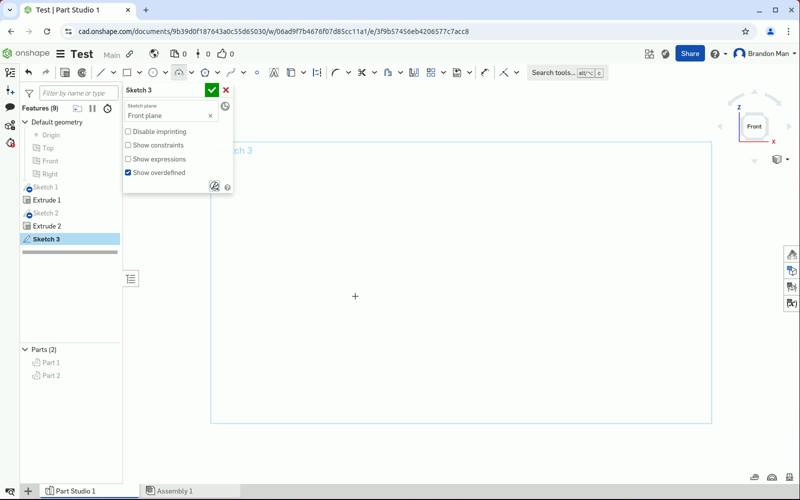
key_down(shift)
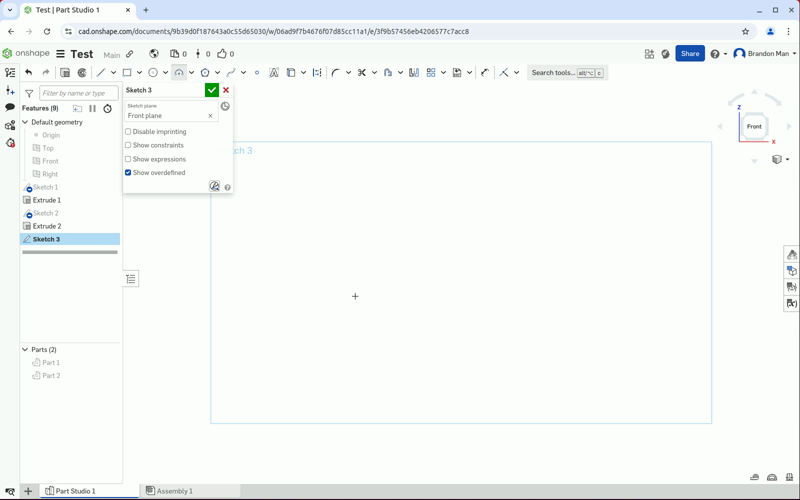
mouse_move(367, 302)
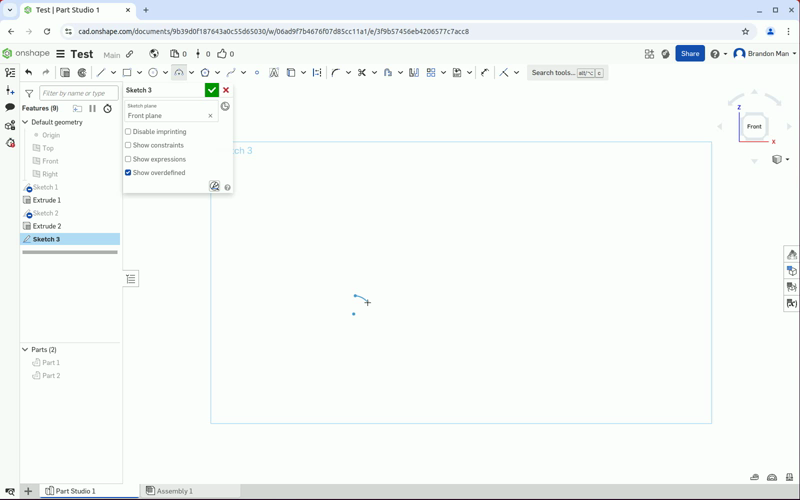
click(367, 302)
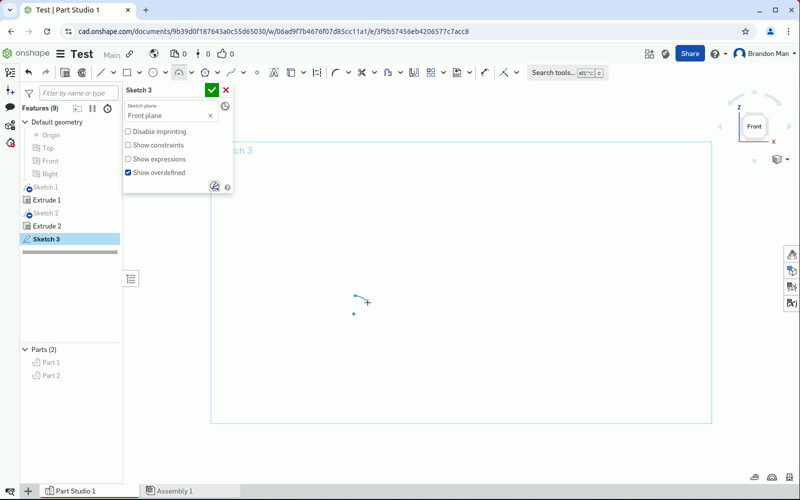
mouse_move(361, 300)
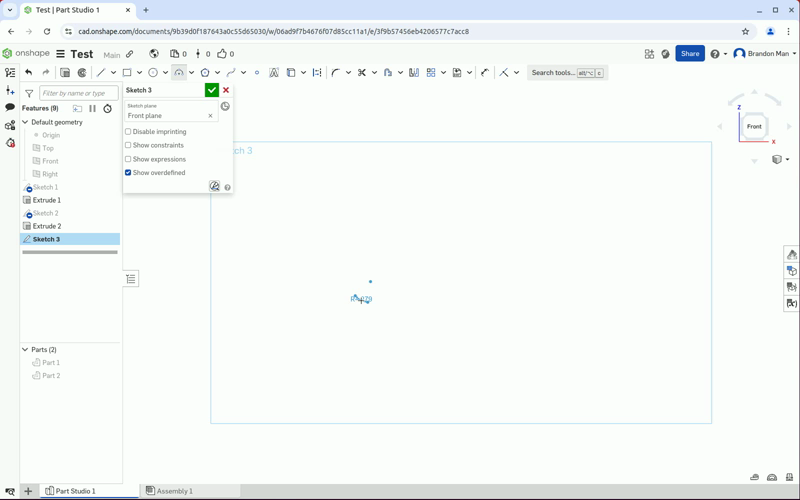
click(361, 300)
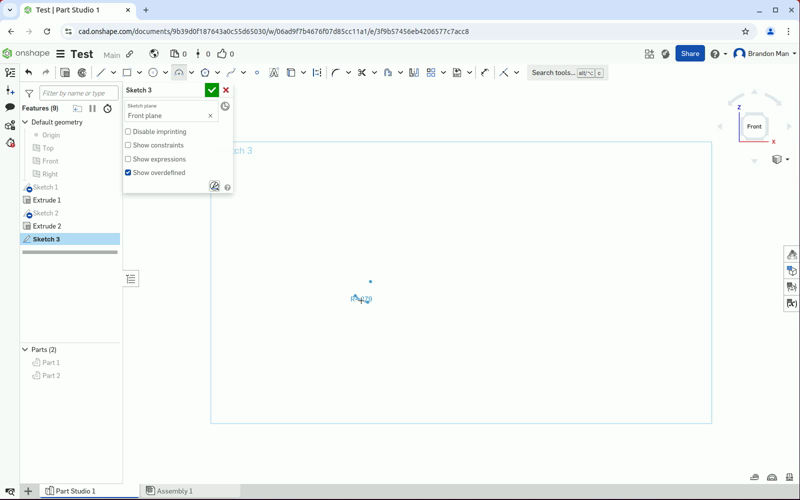
key_up(shift)
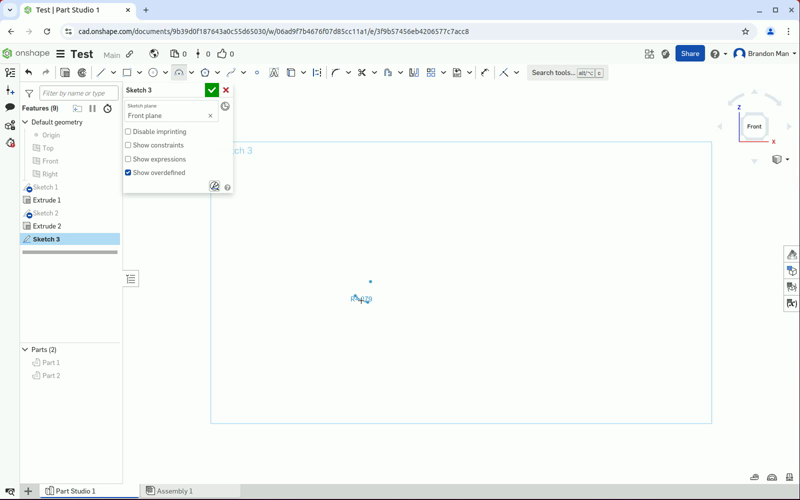
mouse_move(367, 302)
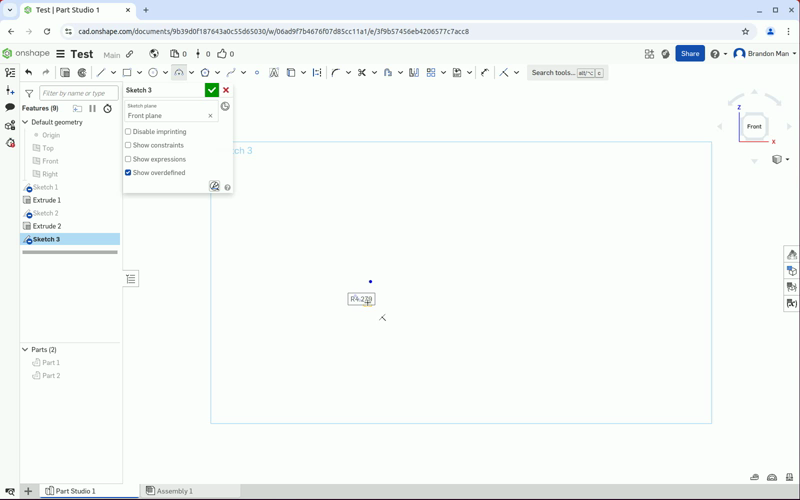
click(367, 302)
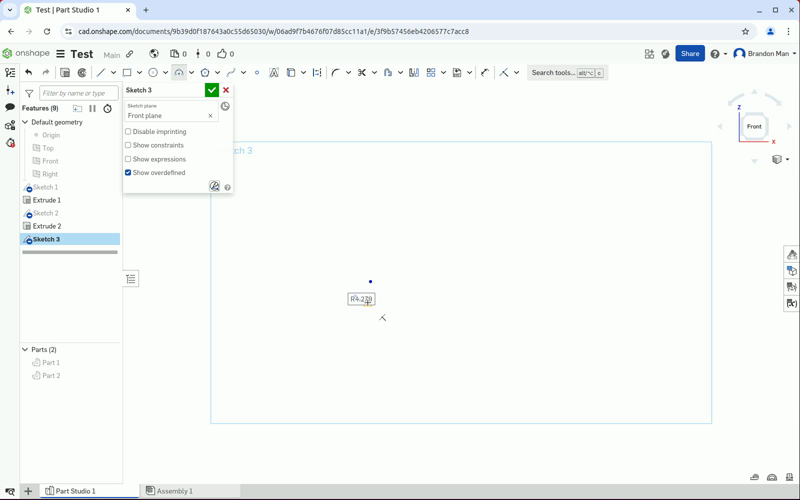
mouse_move(355, 295)
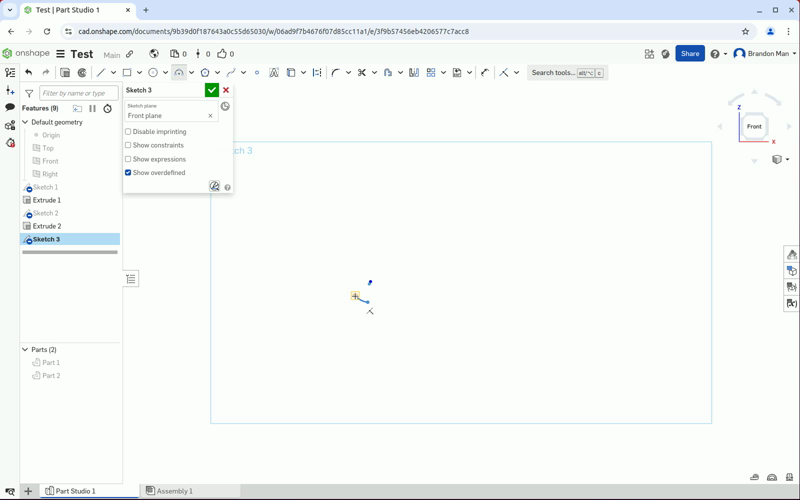
click(355, 295)
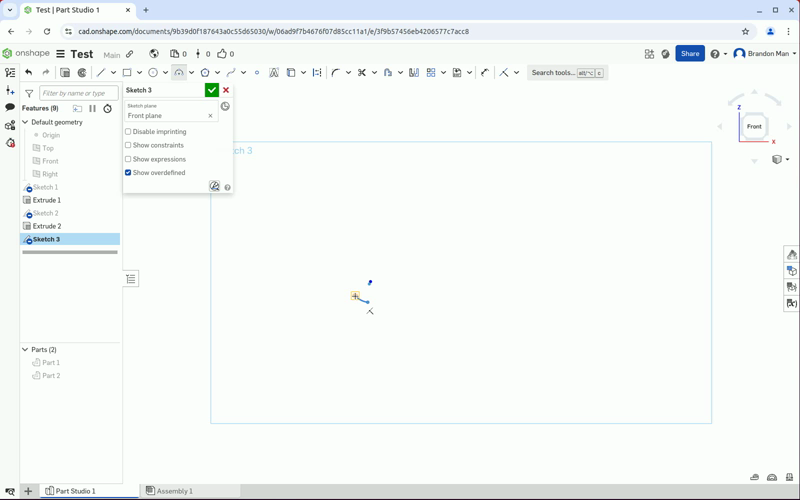
key_down(shift)
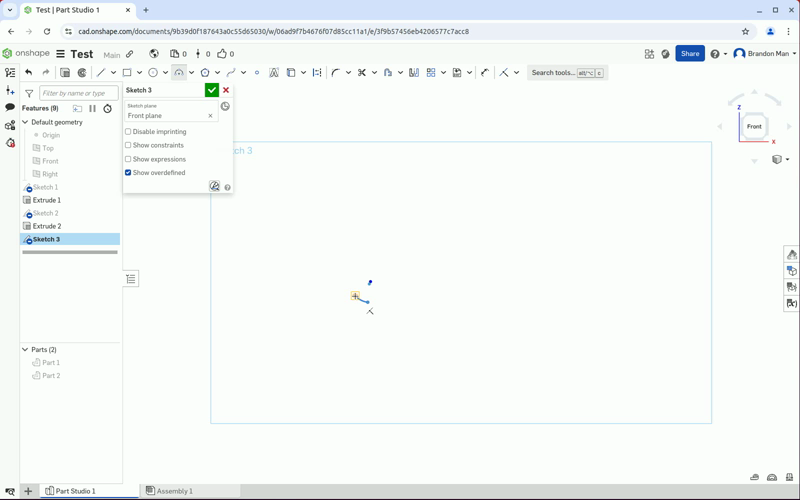
mouse_move(364, 293)
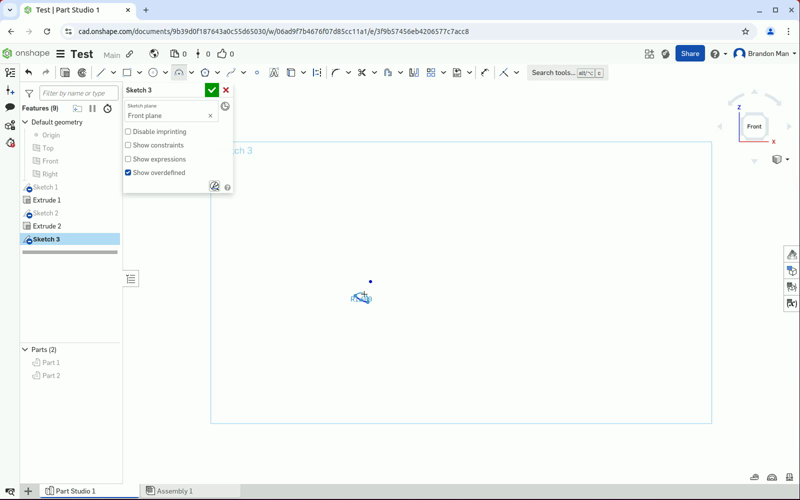
click(364, 293)
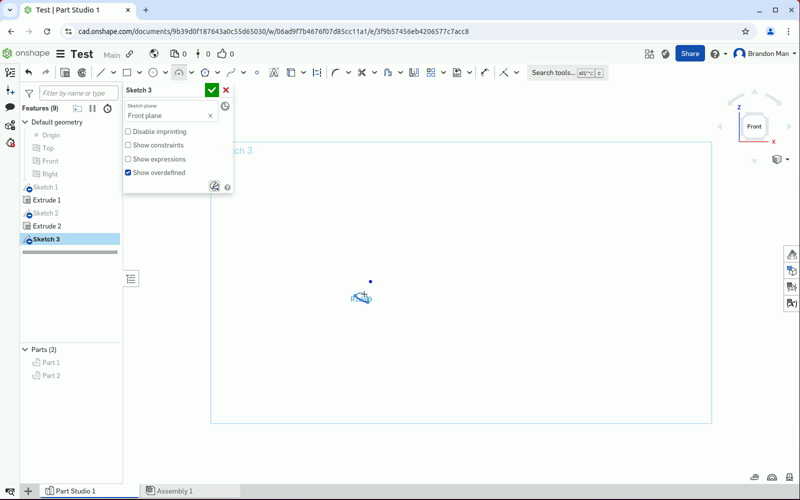
key_up(shift)
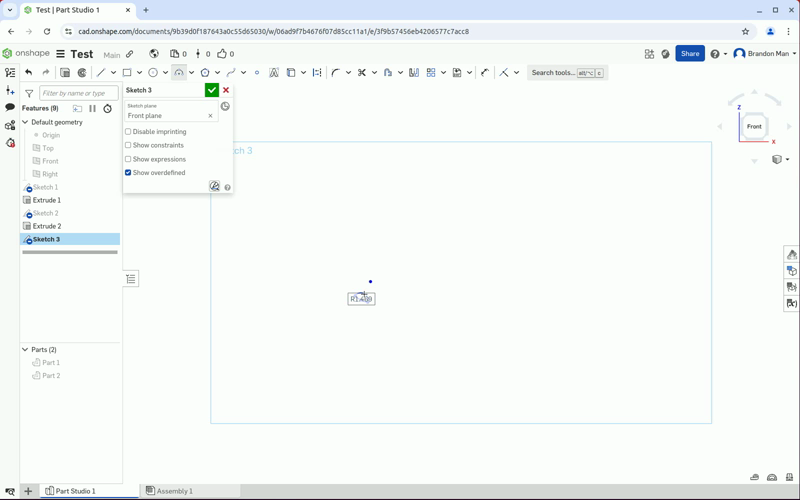
key(esc)
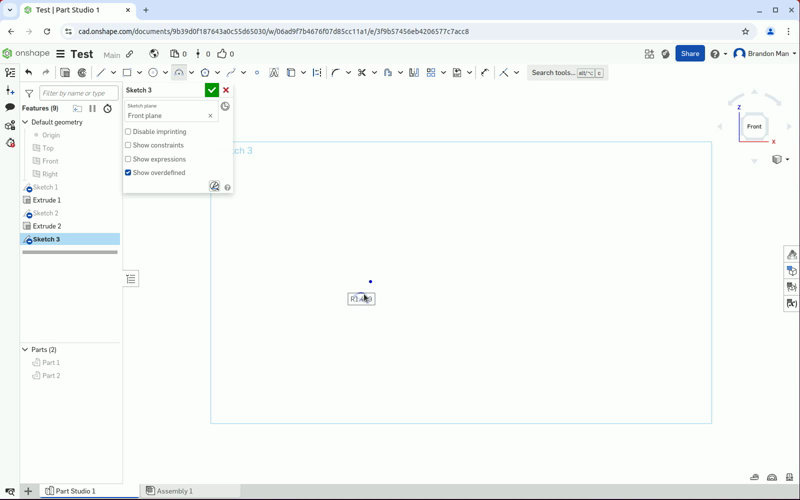
mouse_move(364, 297)
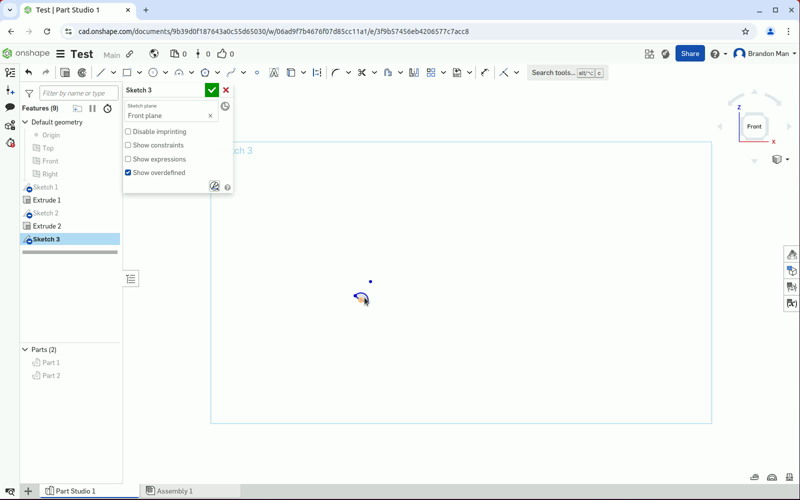
scroll(6)
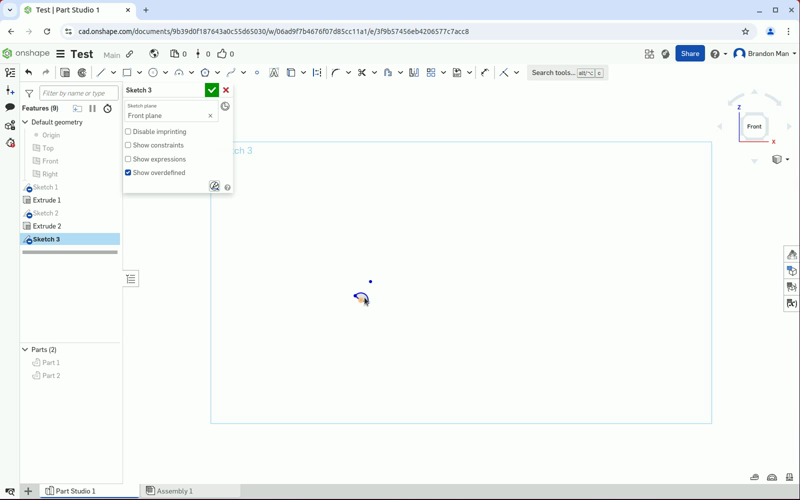
scroll(6)
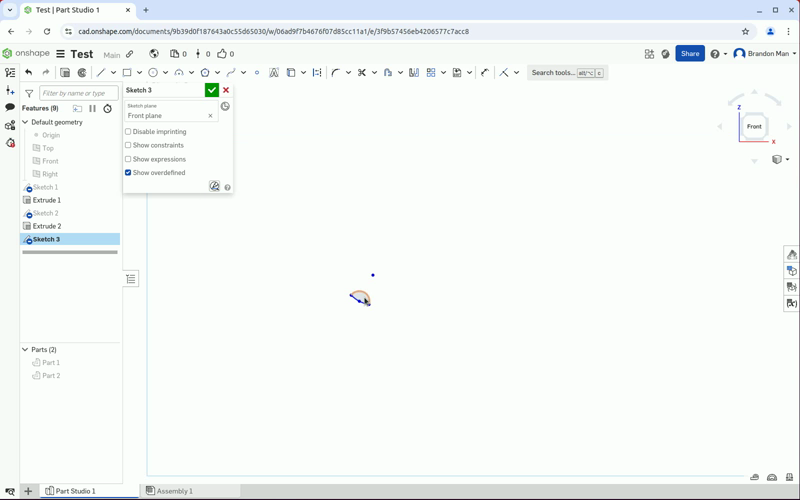
scroll(6)
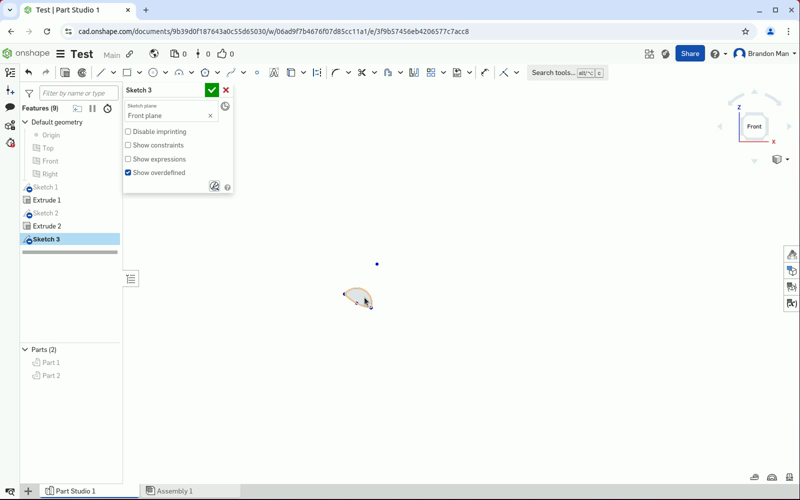
scroll(6)
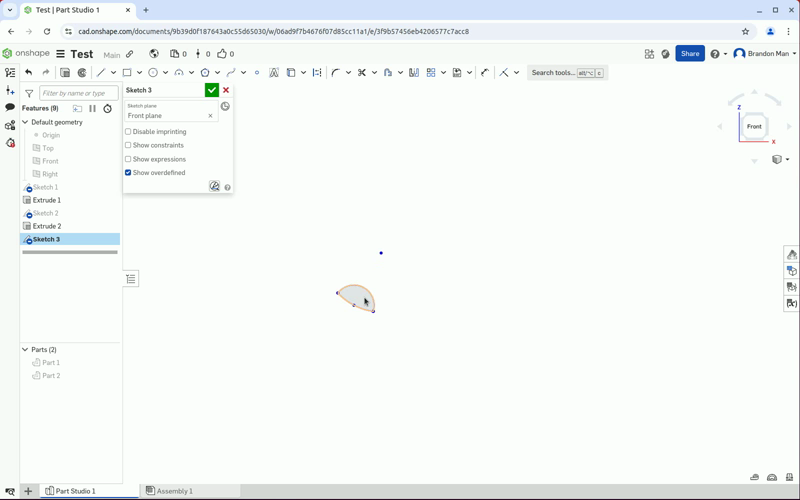
scroll(6)
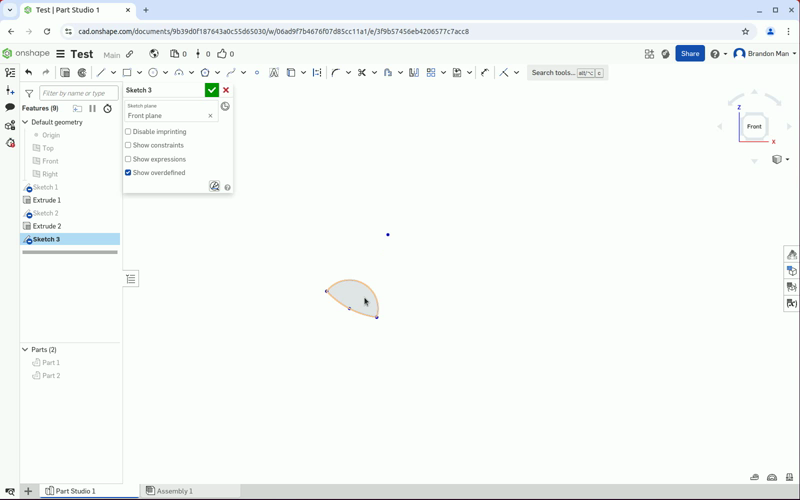
scroll(6)
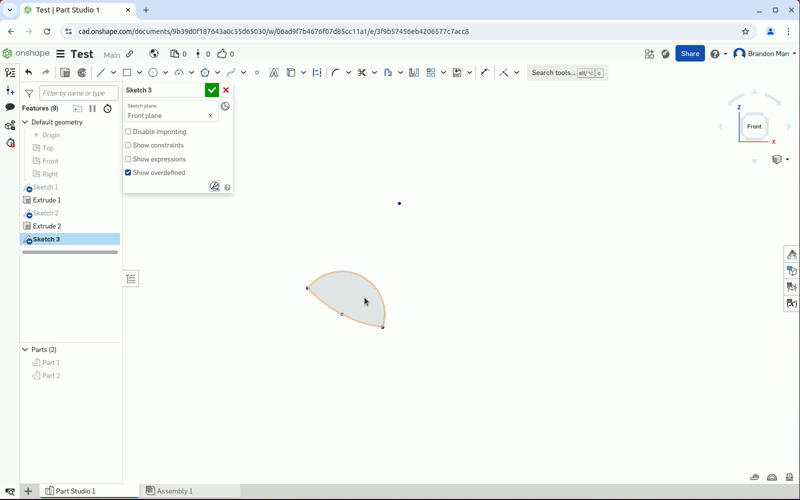
scroll(6)
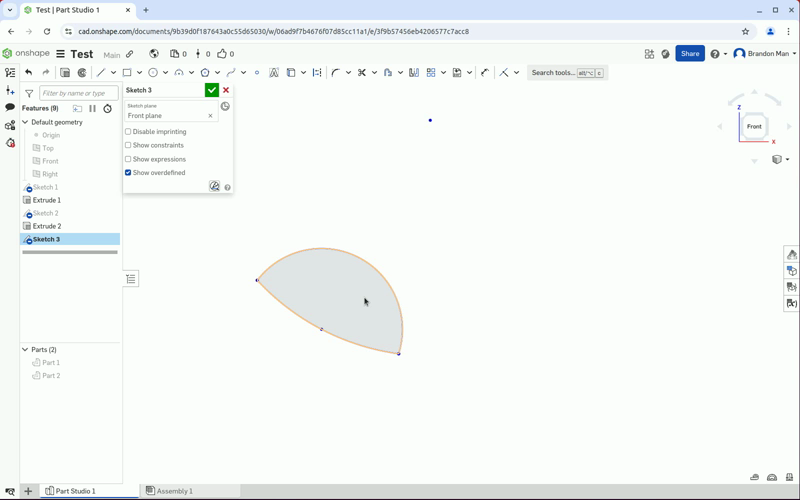
click(364, 297)
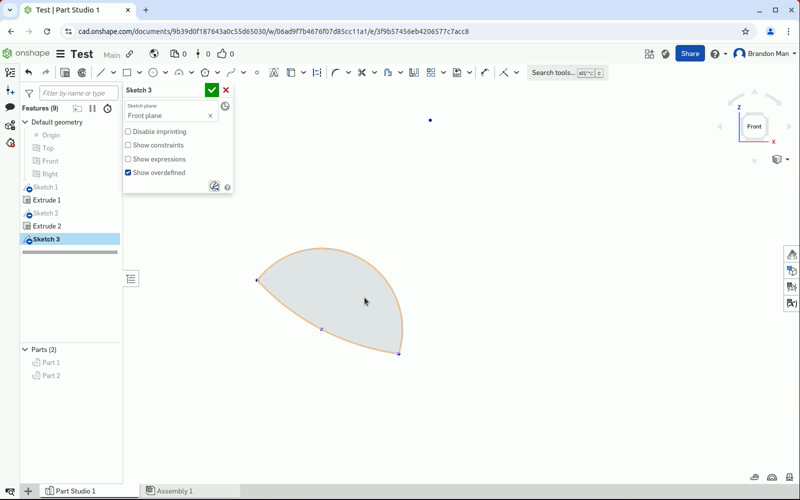
scroll(-6)
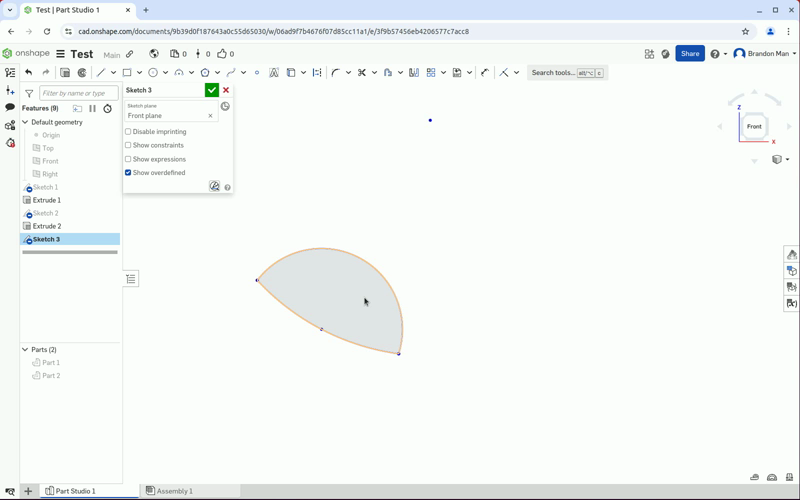
scroll(-6)
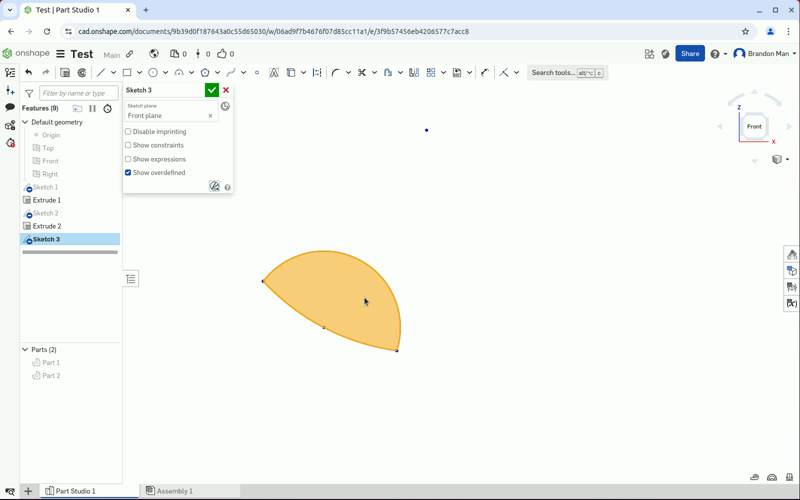
scroll(-6)
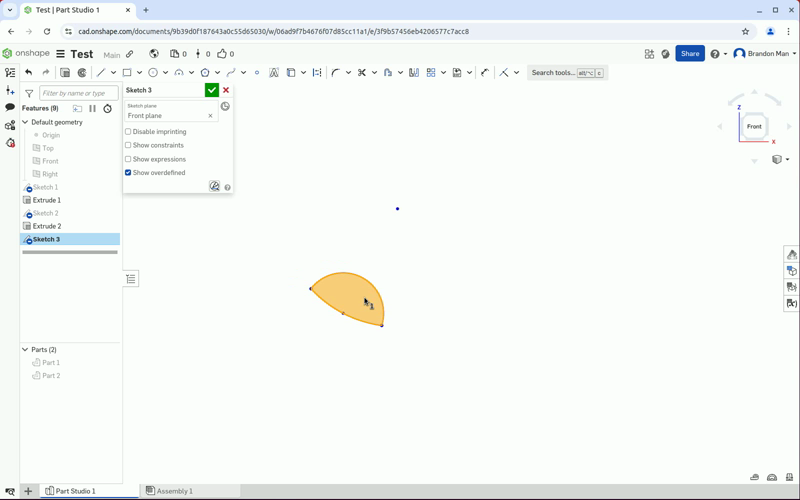
scroll(-6)
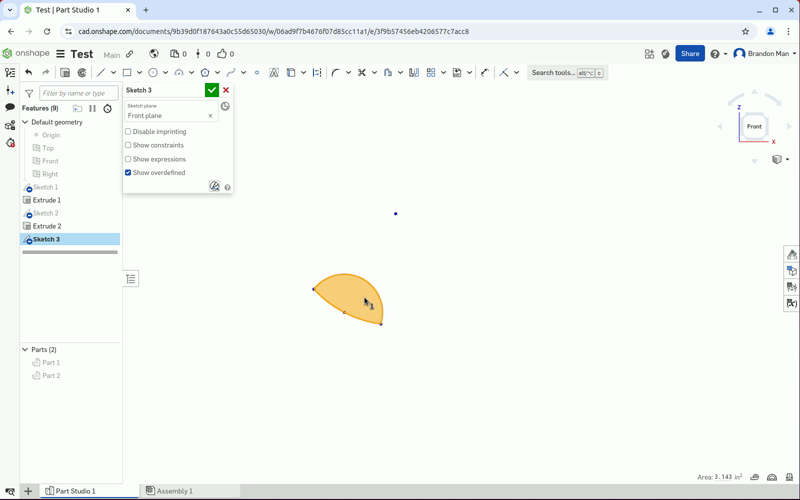
scroll(-6)
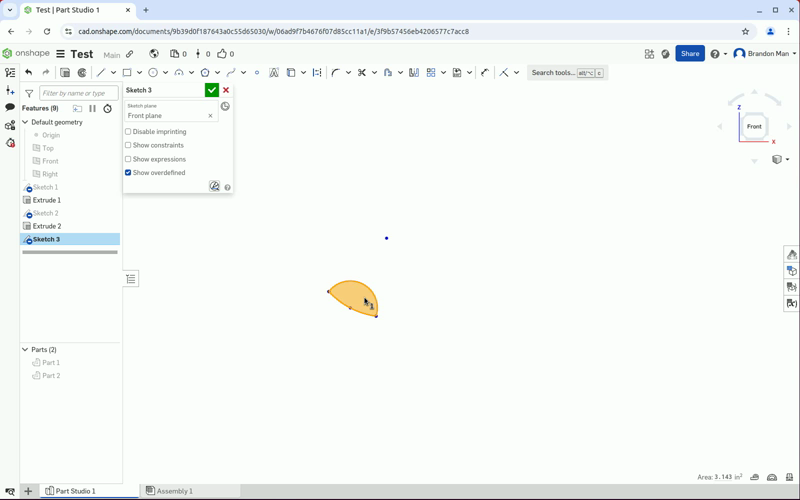
scroll(-6)
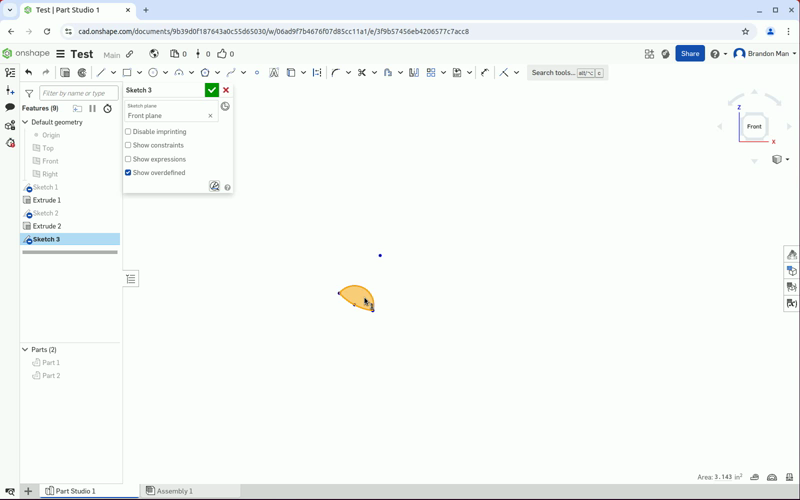
scroll(-6)
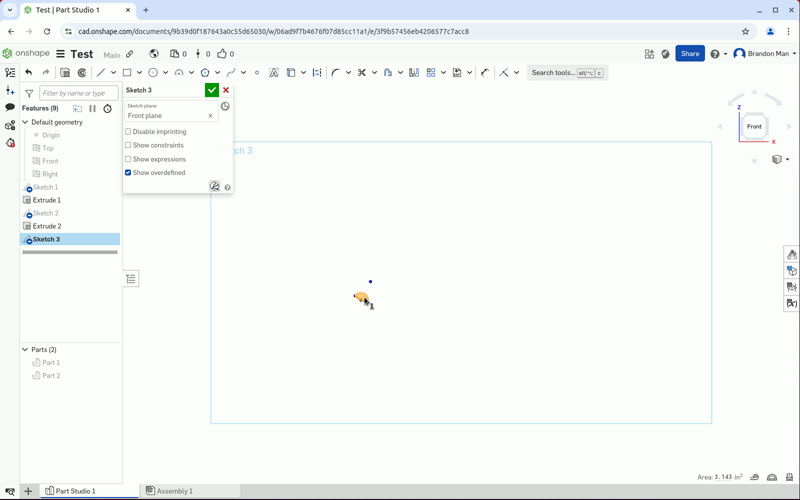
mouse_move(73, 352)
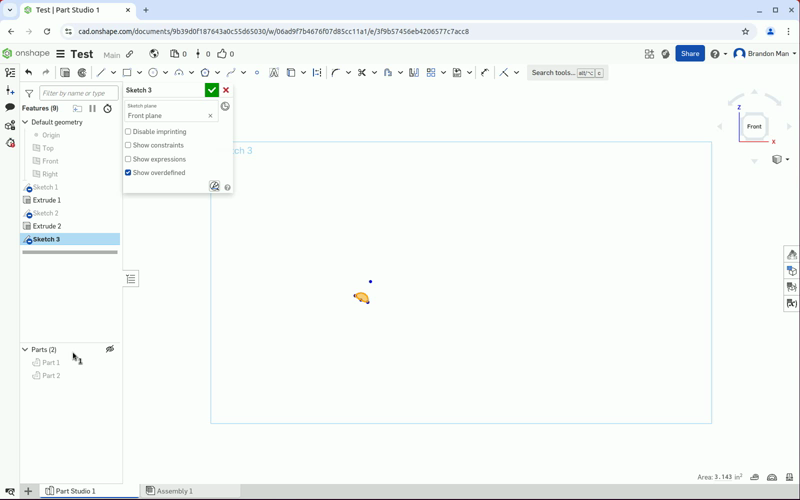
key(shift+y)
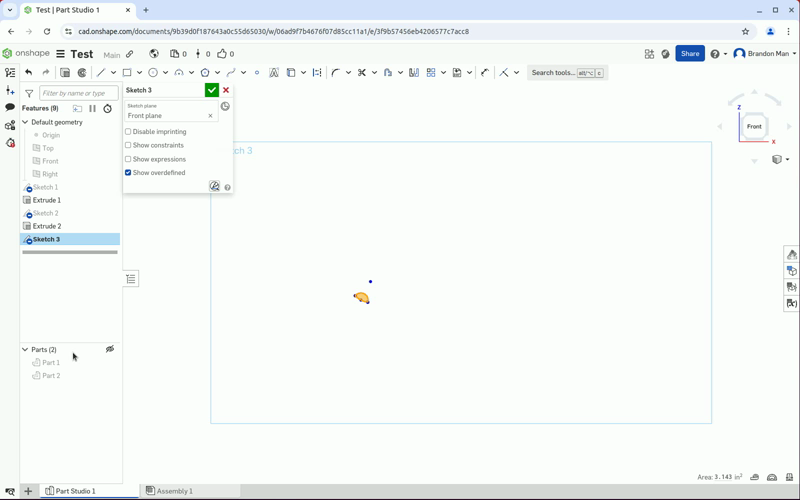
key(shift+e)
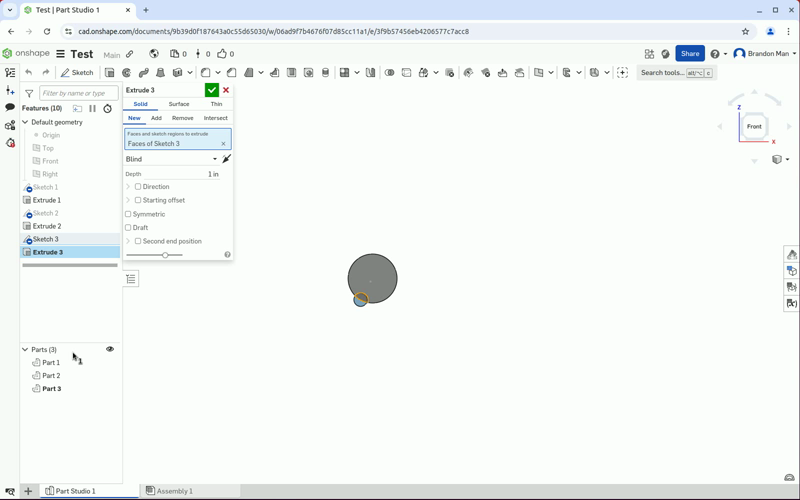
mouse_move(143, 106)
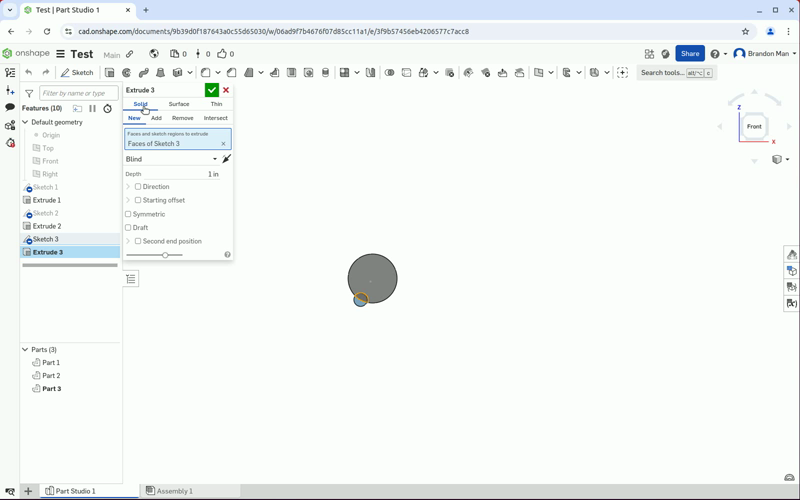
click(143, 106)
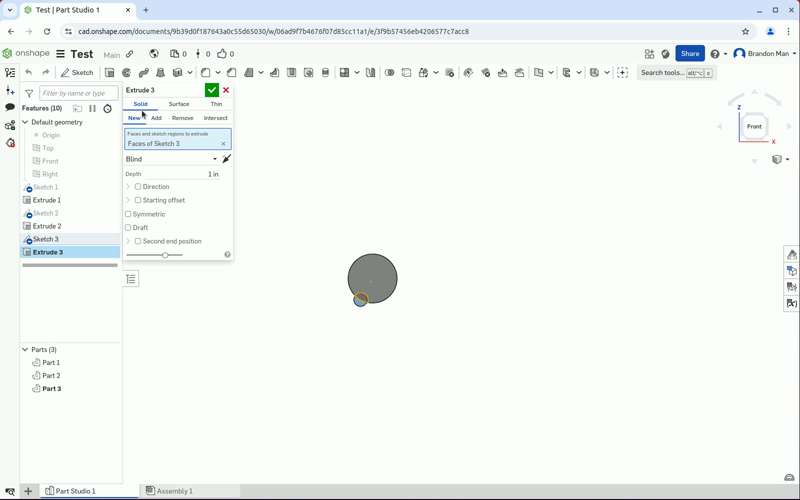
mouse_move(137, 120)
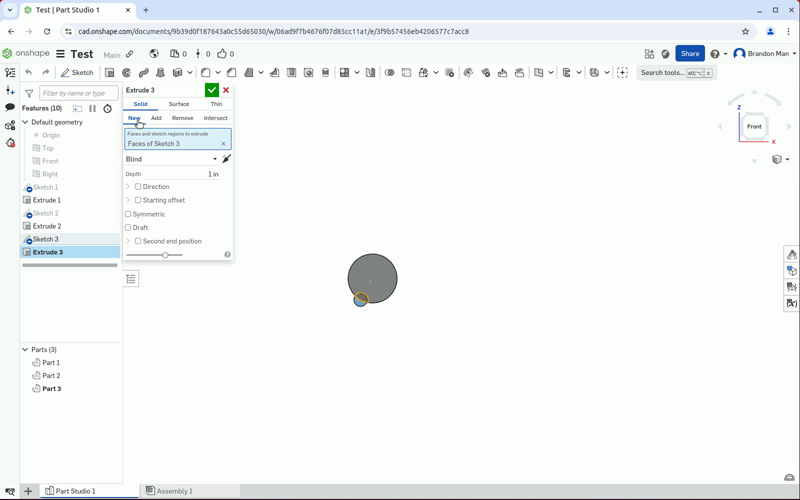
click(137, 120)
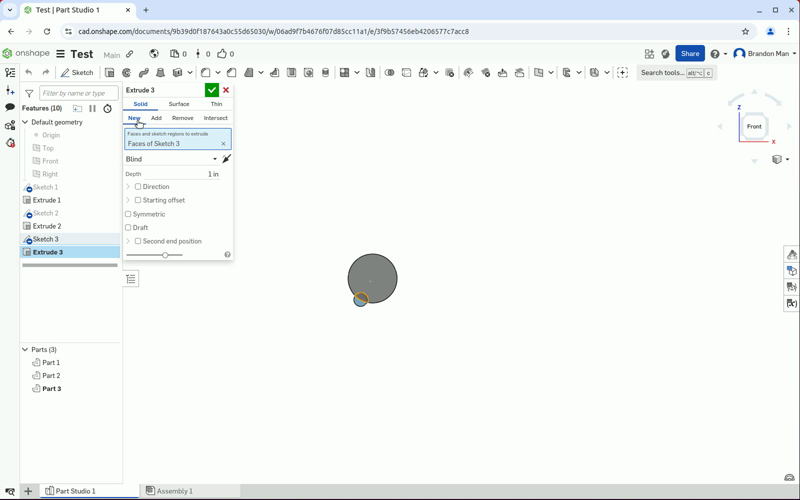
key(tab, 4)
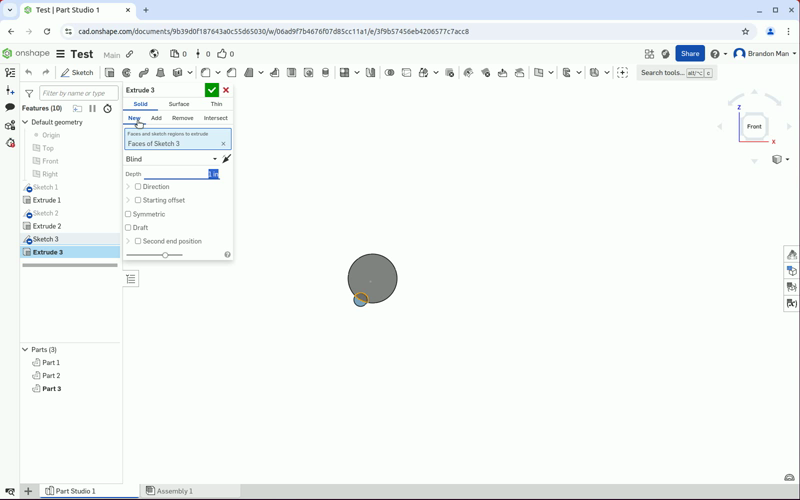
text(3.851)
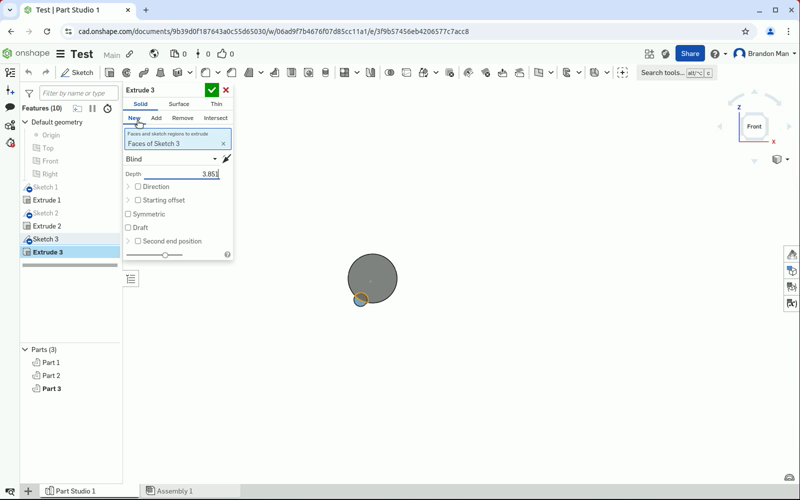
key(enter)
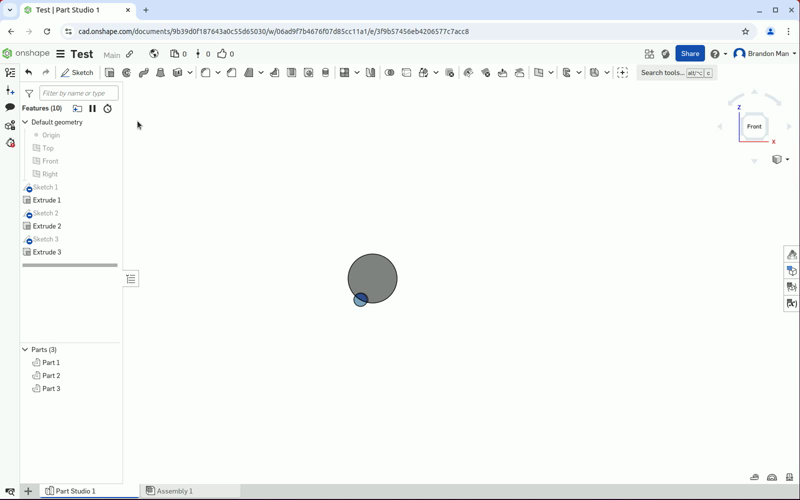
key(shift+h)
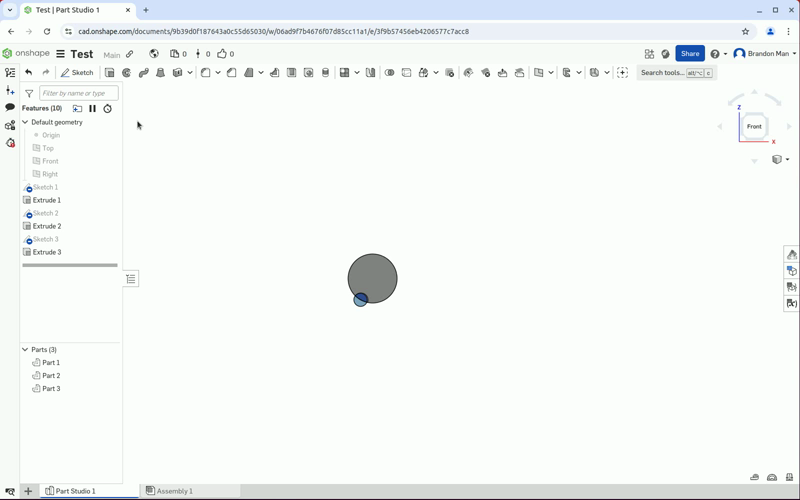
key(shift+h)
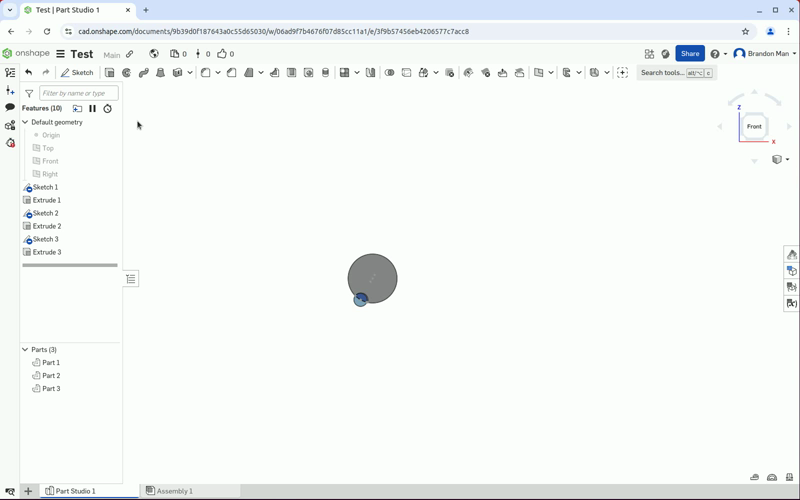
key(shift+7)
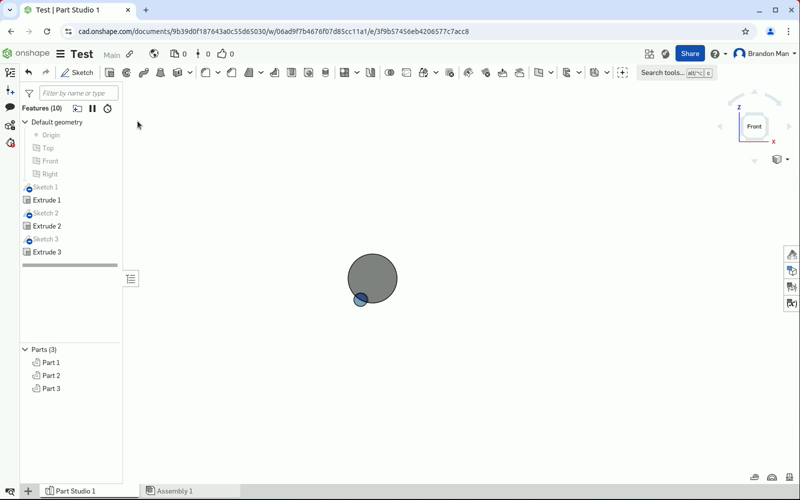
key(left, 2)
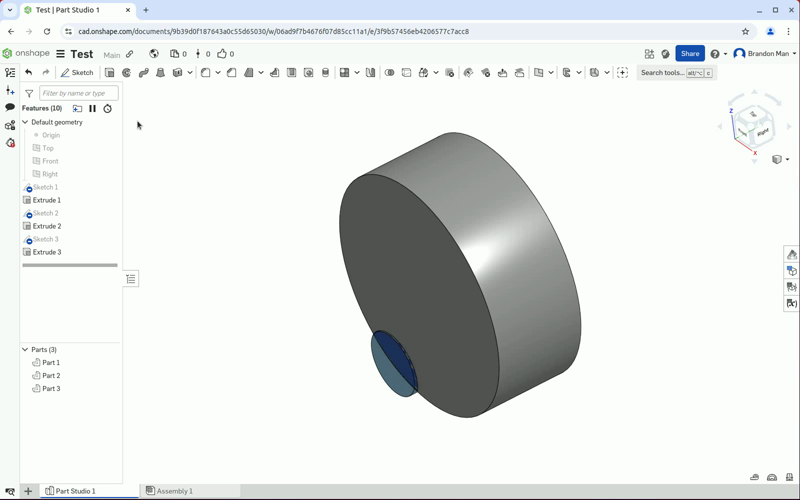
key(down, 2)
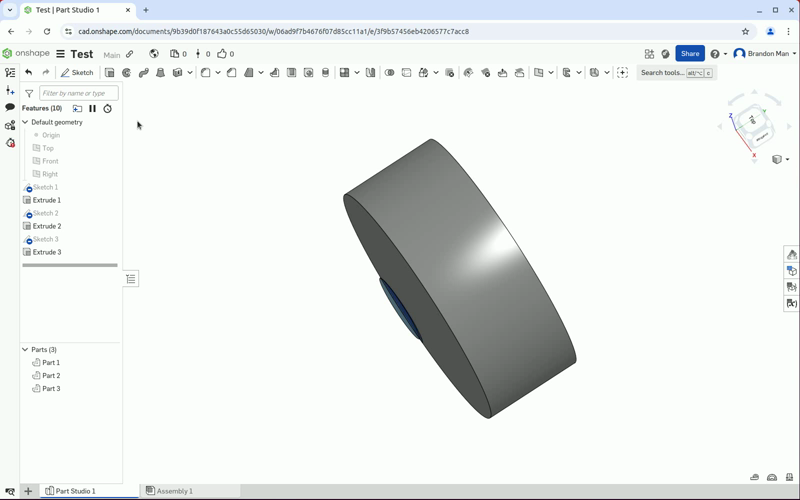
key(up, 2)
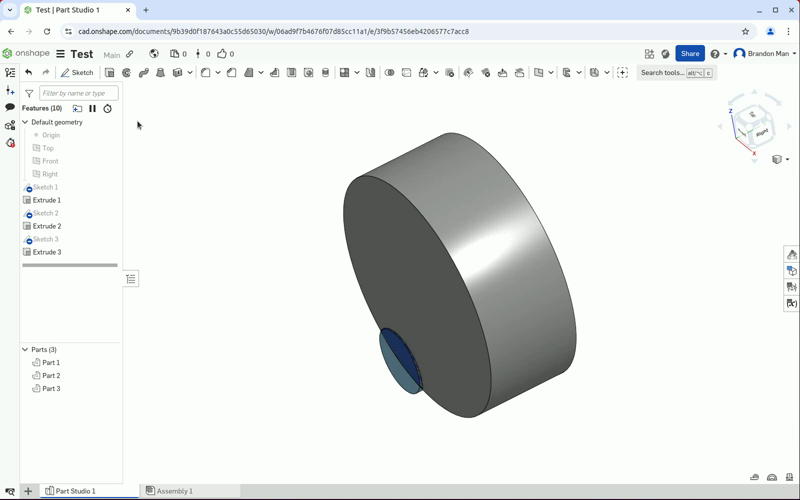
key(right, 2)
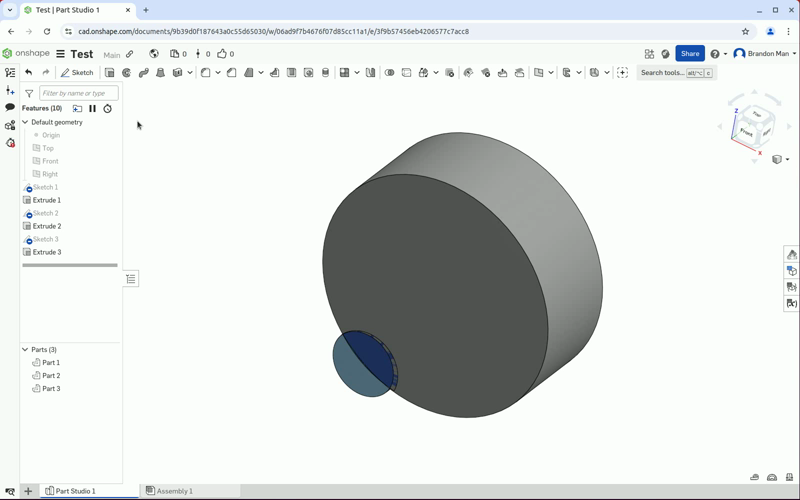
mouse_move(73, 189)
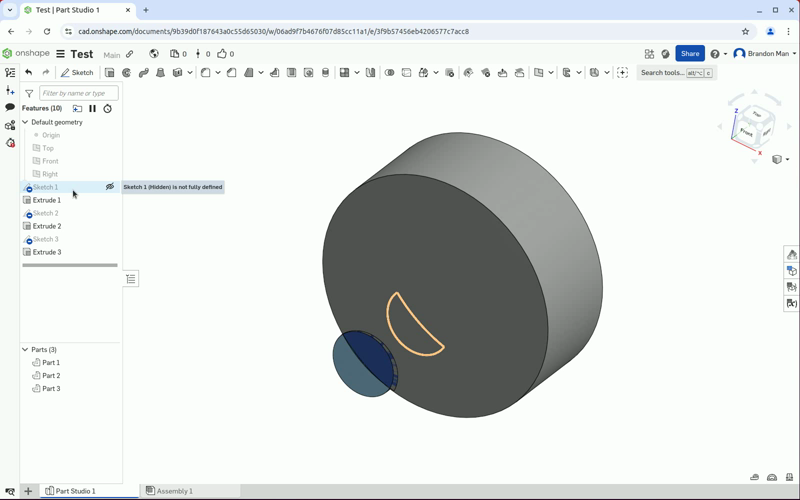
click(73, 189)